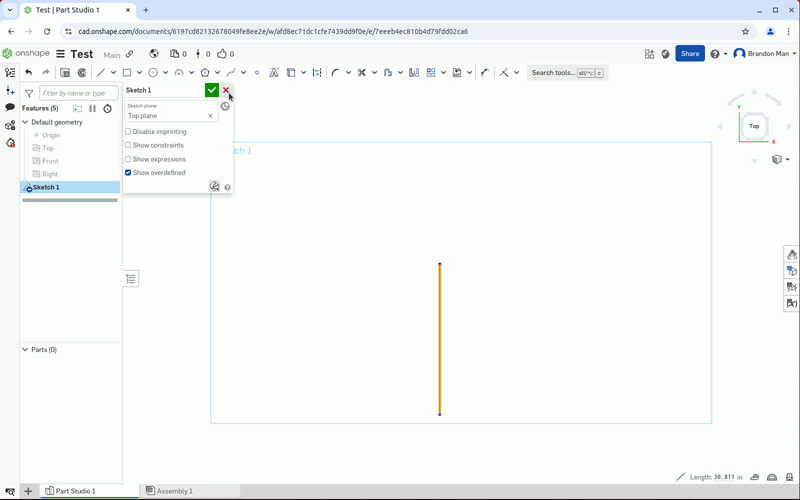
key(shift+h)
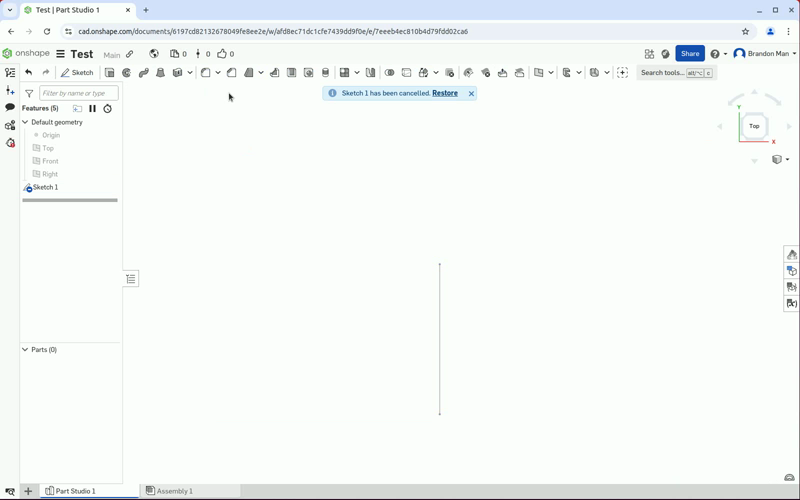
key(shift+s)
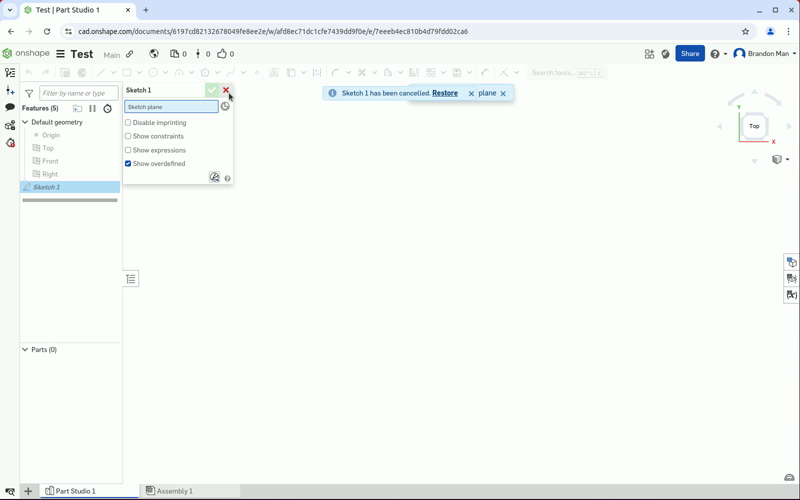
mouse_move(73, 150)
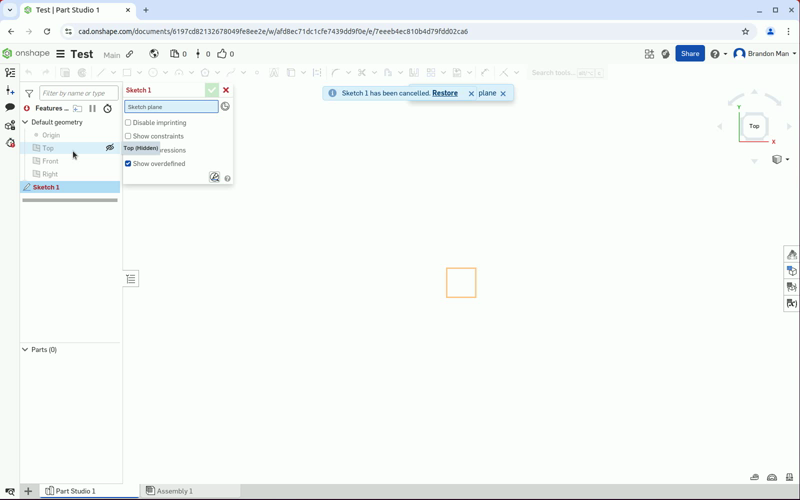
click(73, 150)
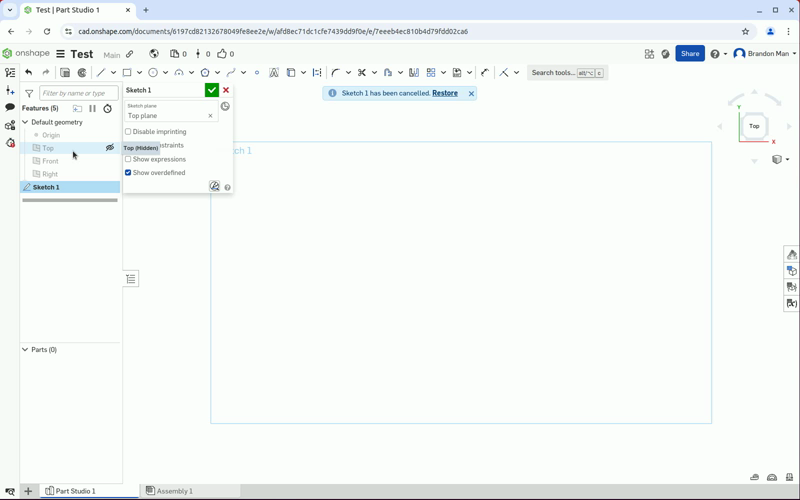
mouse_move(73, 352)
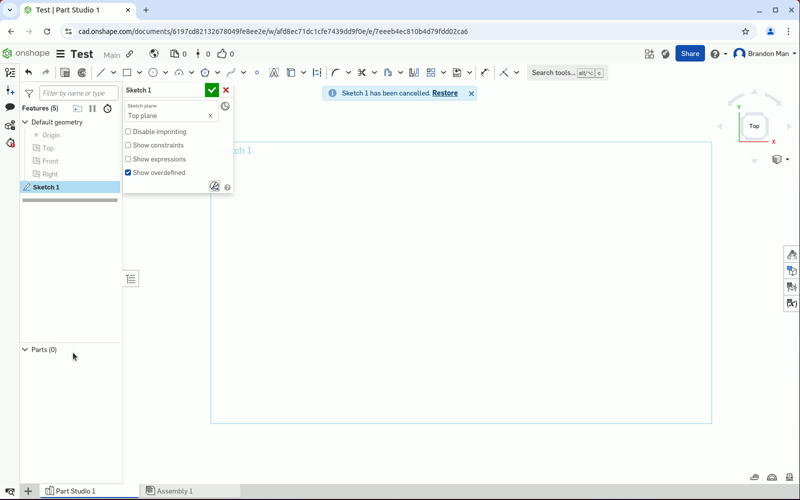
key(y)
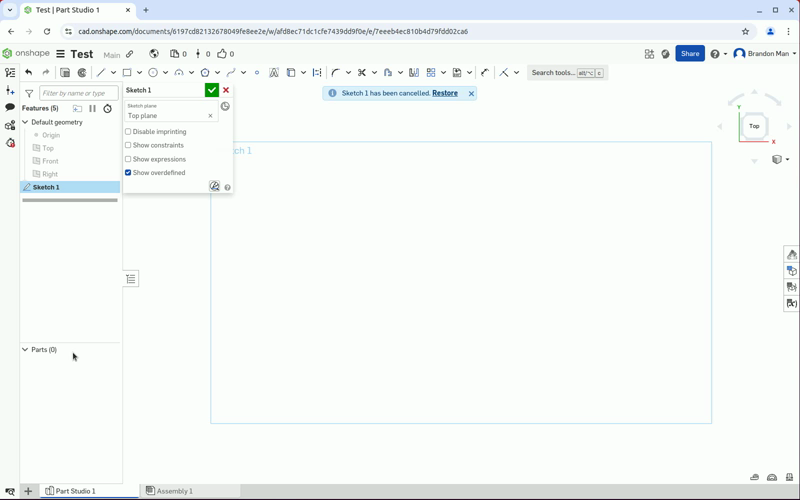
key(l)
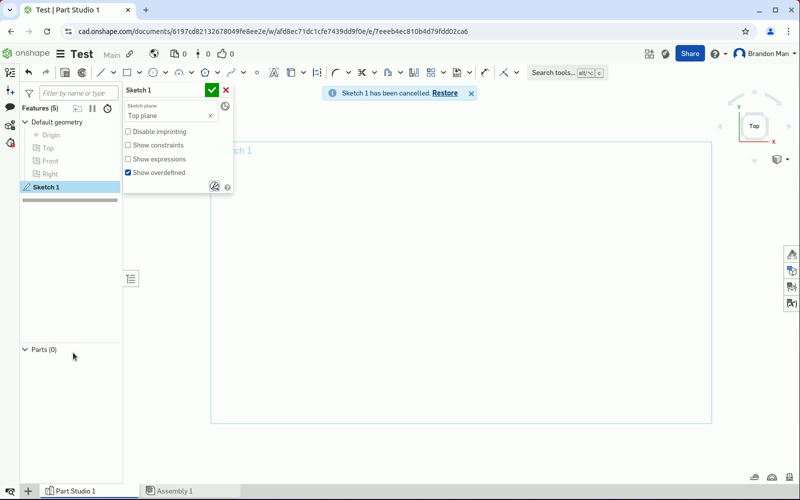
key_down(shift)
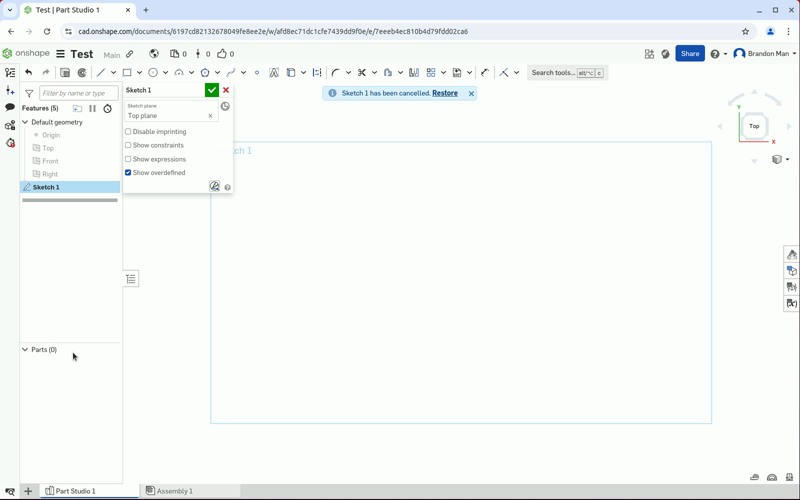
mouse_move(348, 395)
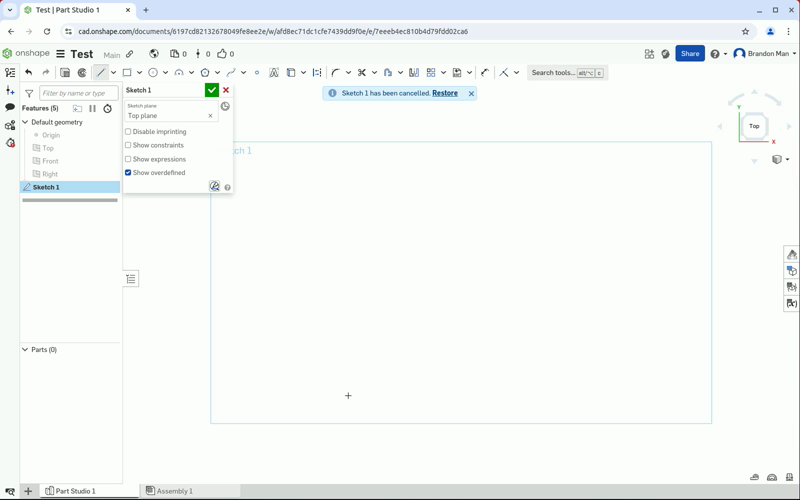
click(348, 395)
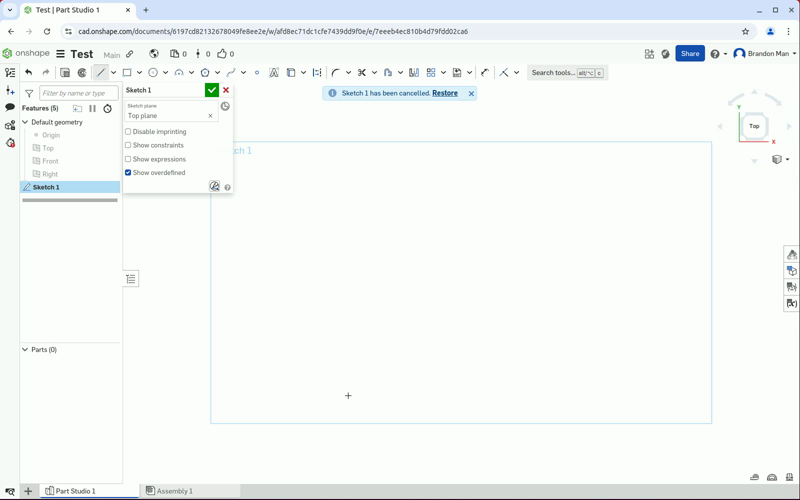
key_up(shift)
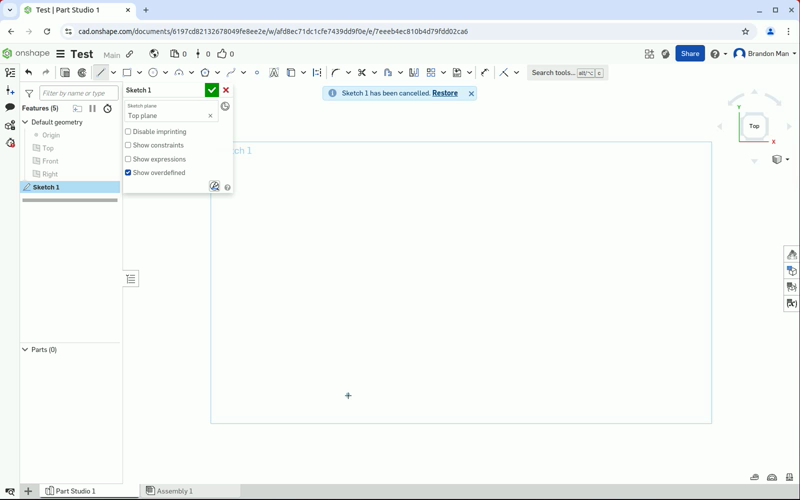
key_down(shift)
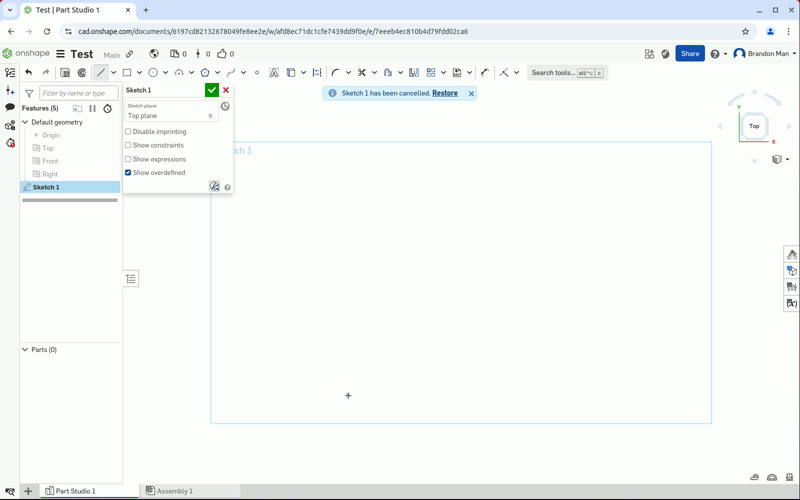
mouse_move(572, 395)
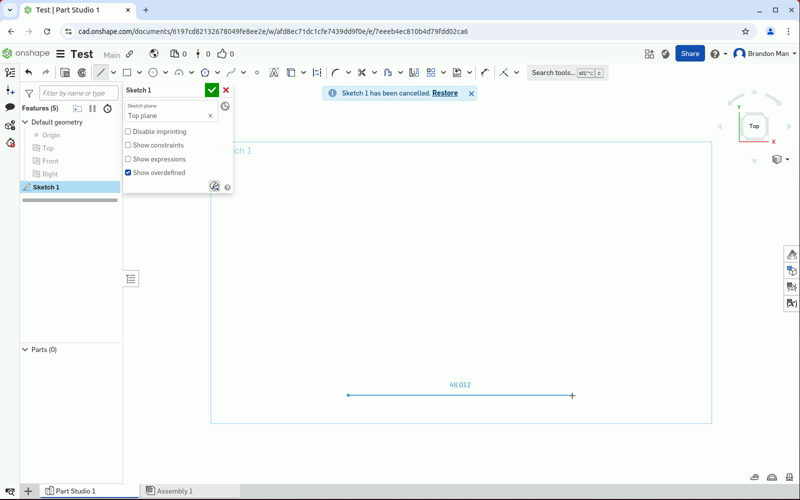
click(572, 395)
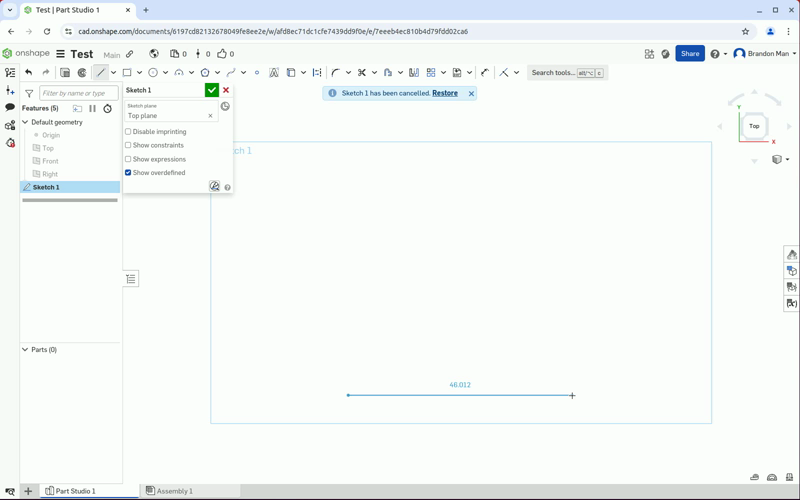
key_up(shift)
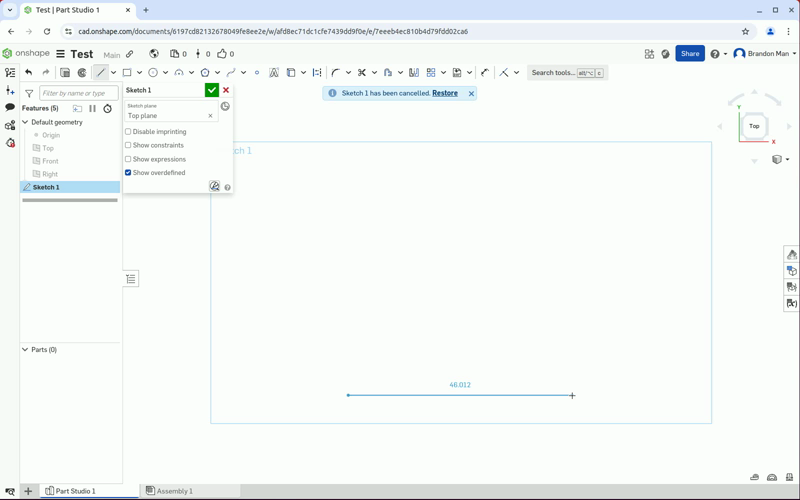
key_down(shift)
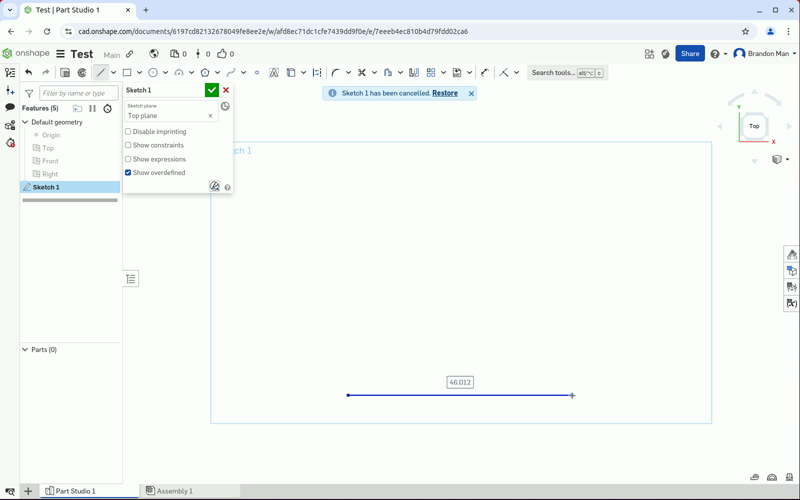
mouse_move(572, 171)
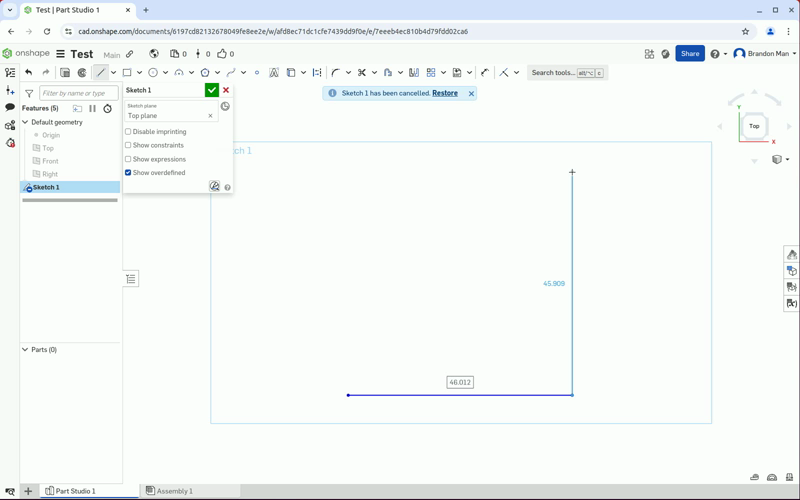
click(572, 171)
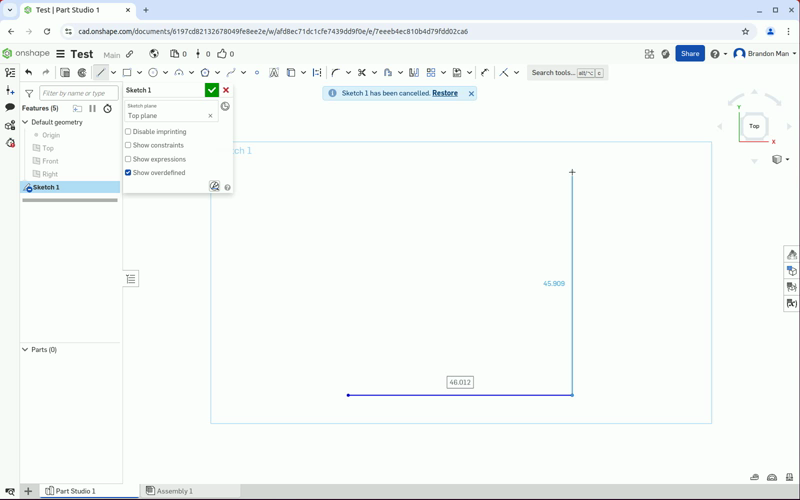
key_up(shift)
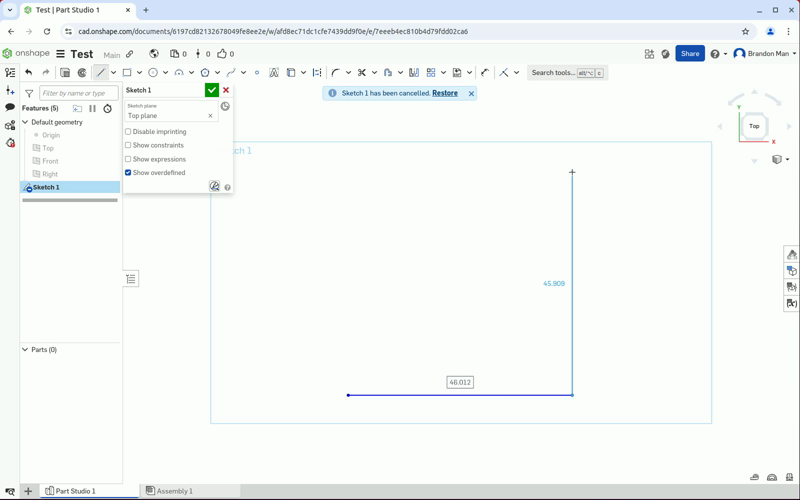
key_down(shift)
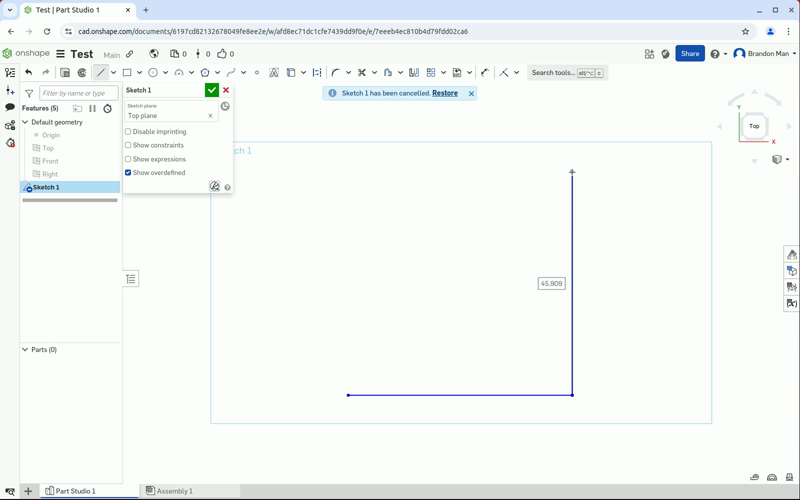
mouse_move(348, 171)
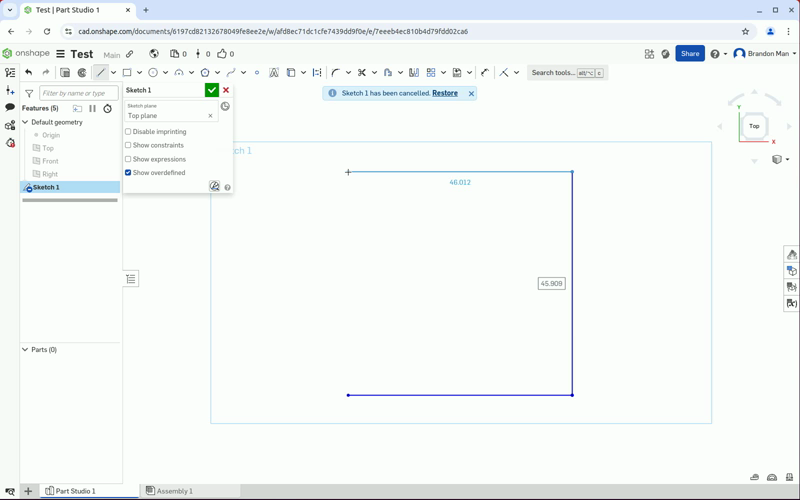
click(348, 171)
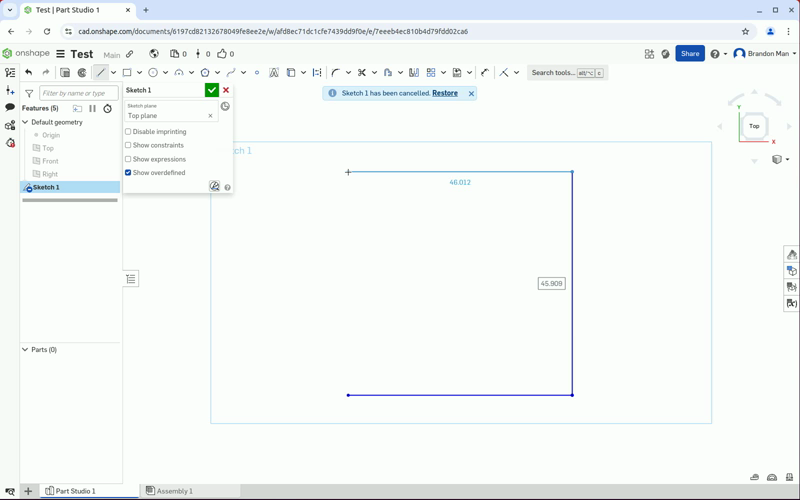
key_up(shift)
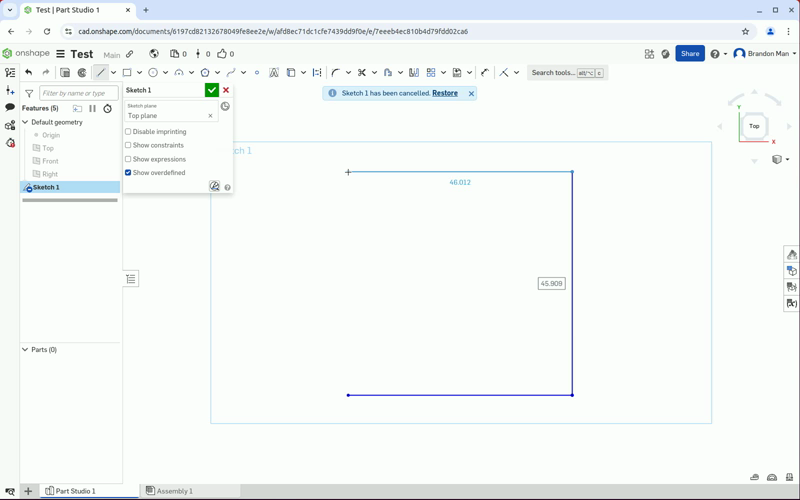
key_down(shift)
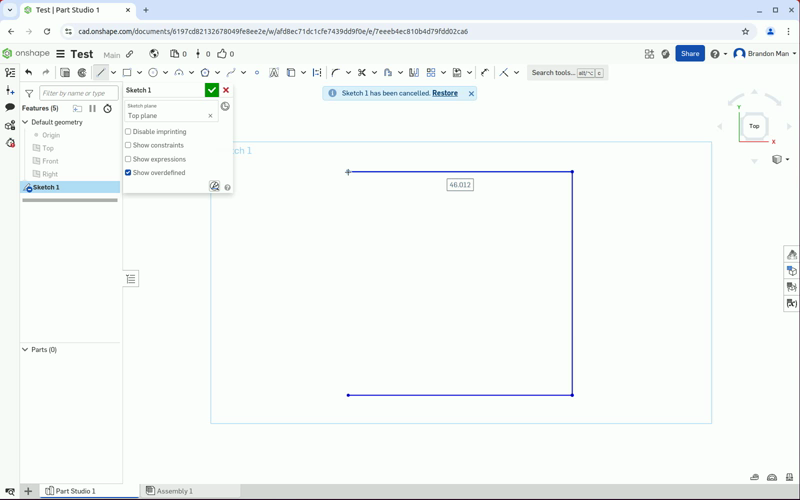
mouse_move(348, 395)
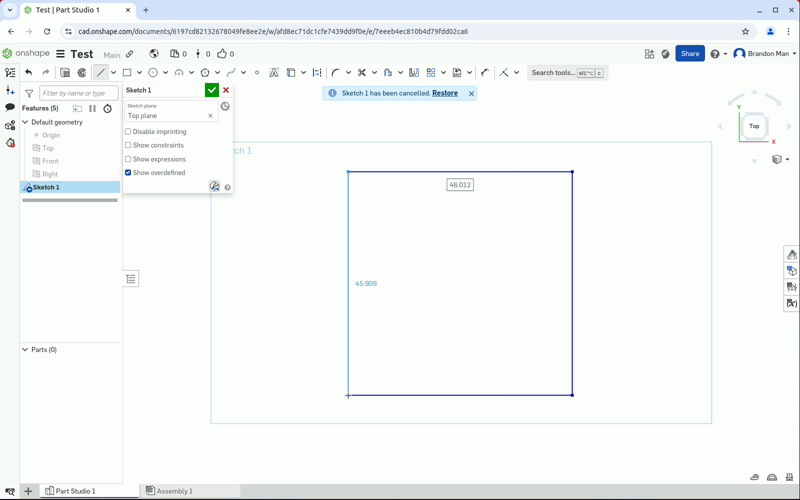
key_up(shift)
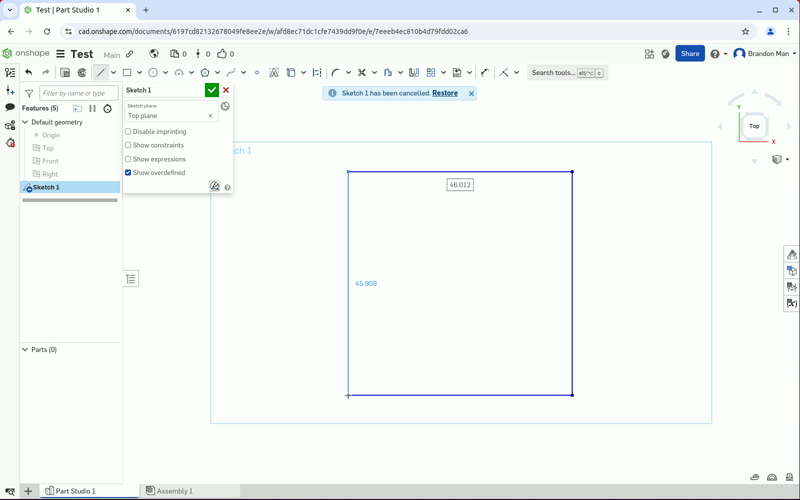
click(348, 395)
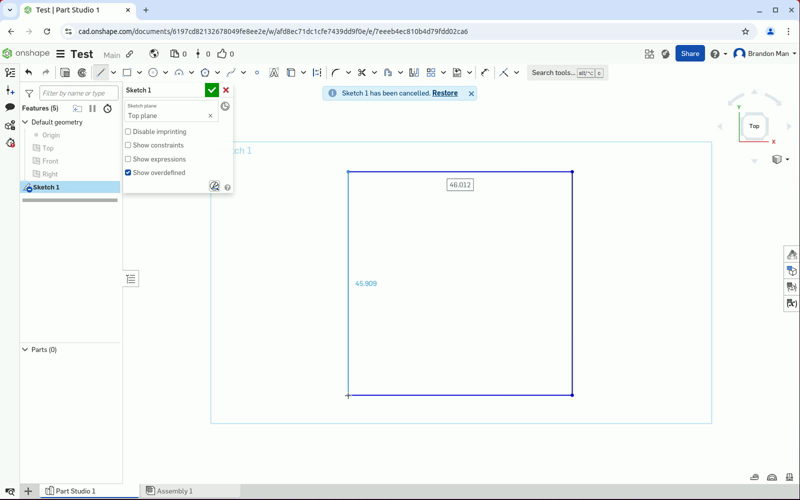
key(esc)
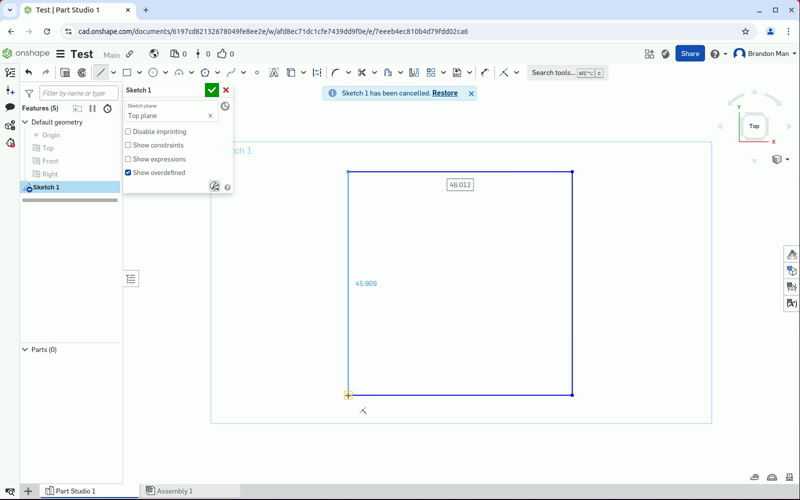
key(c)
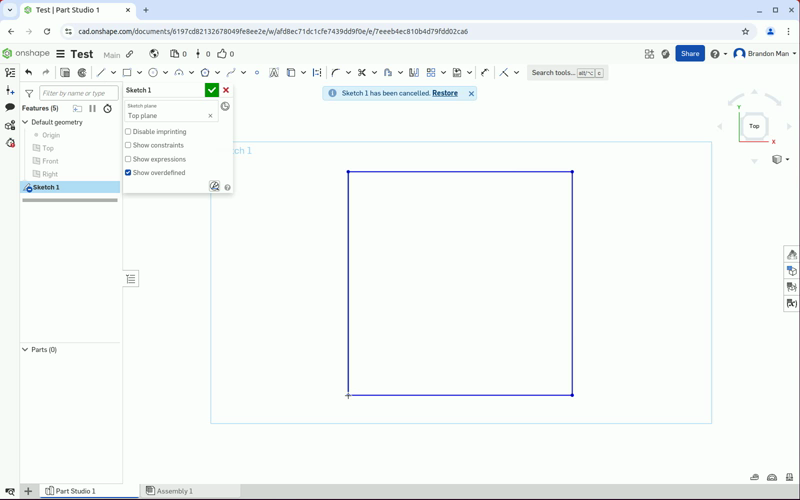
key_down(shift)
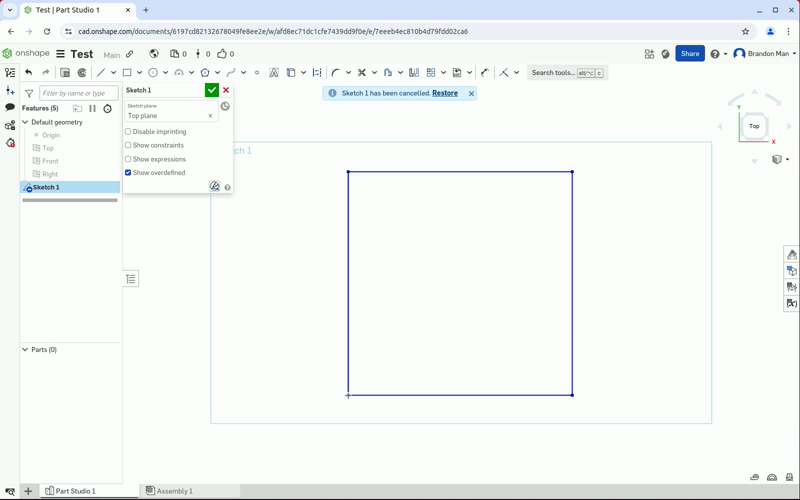
mouse_move(359, 383)
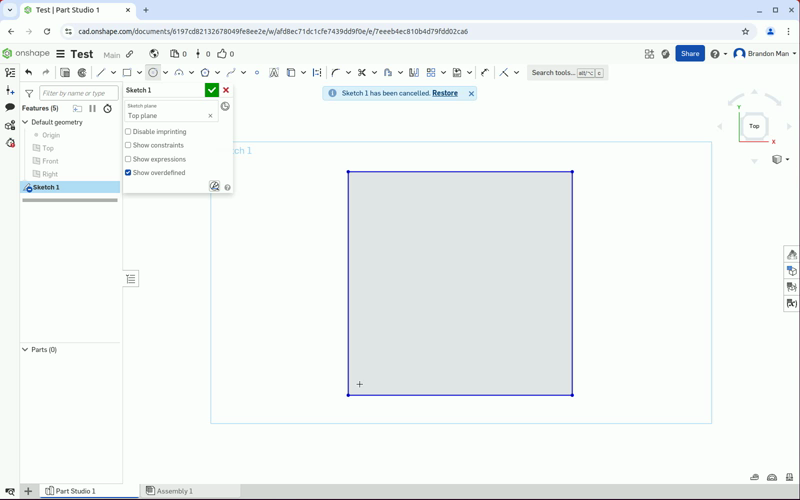
click(359, 383)
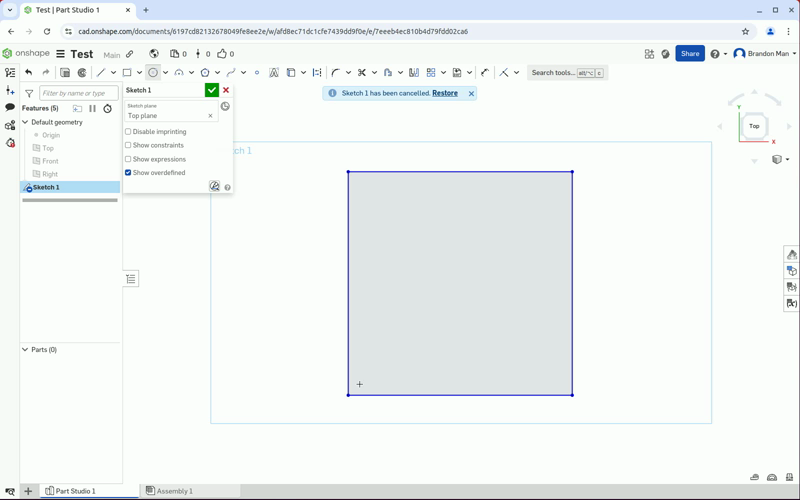
key_up(shift)
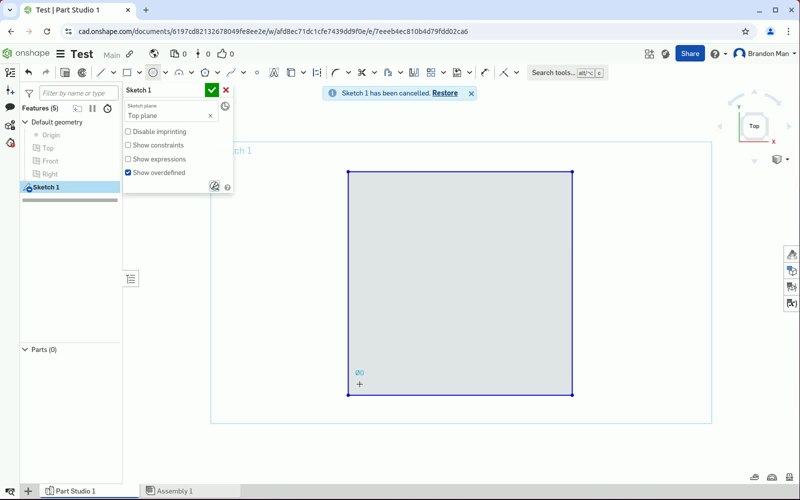
mouse_move(364, 383)
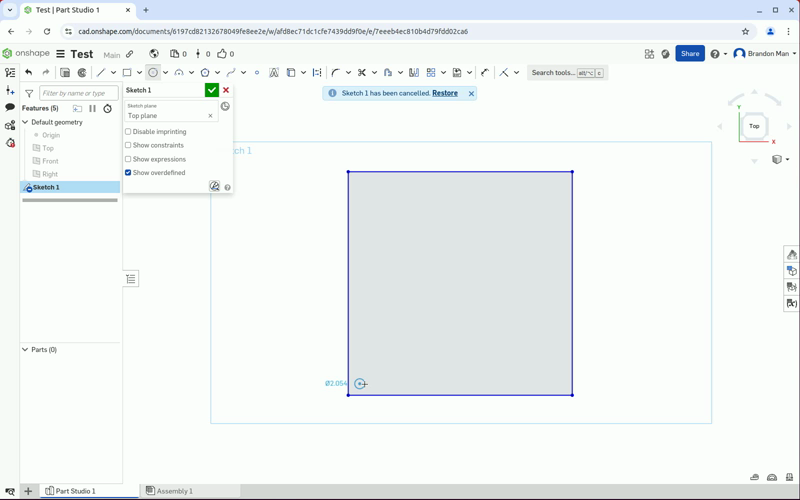
click(364, 383)
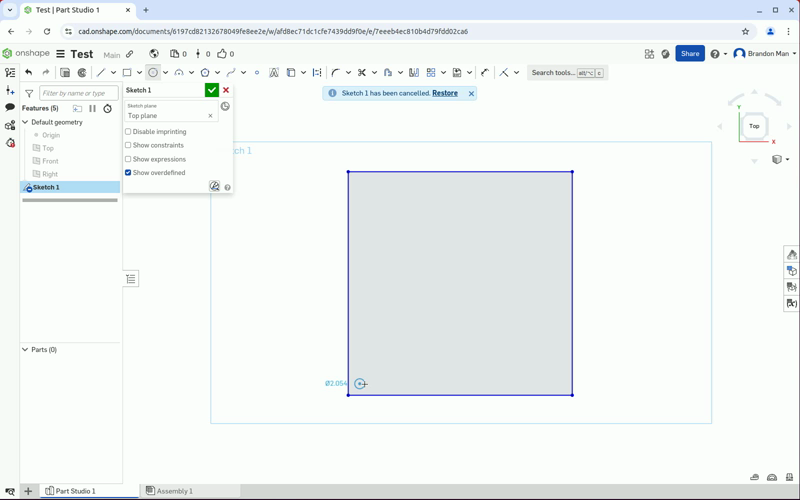
key(esc)
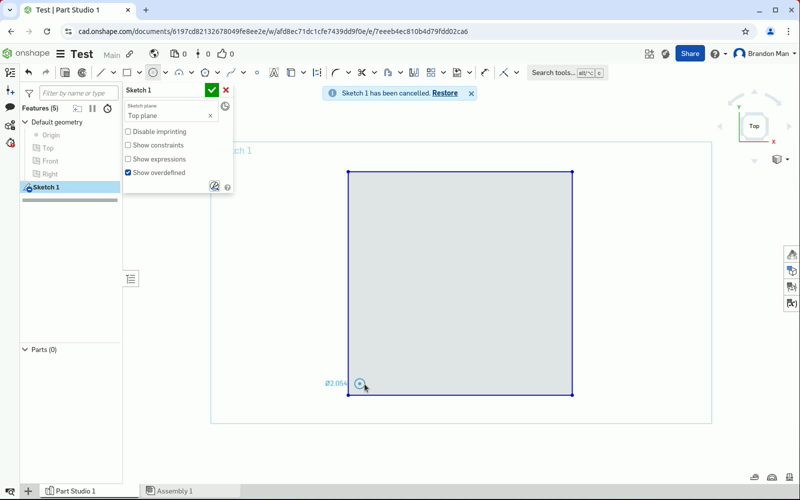
key(c)
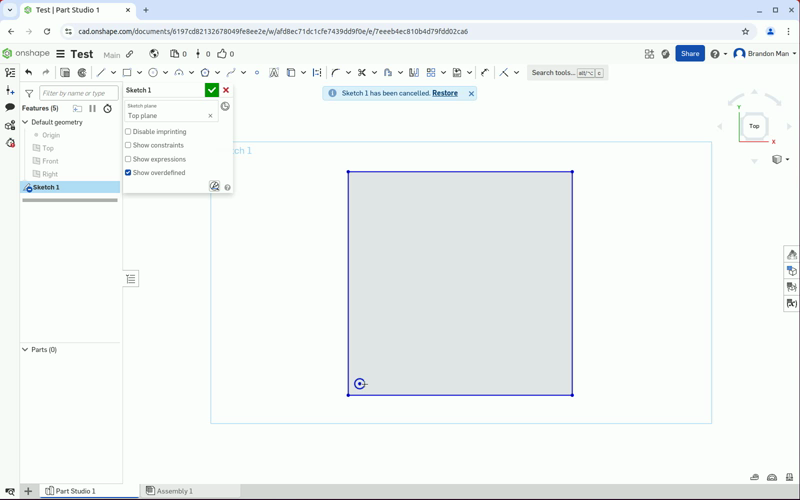
key_down(shift)
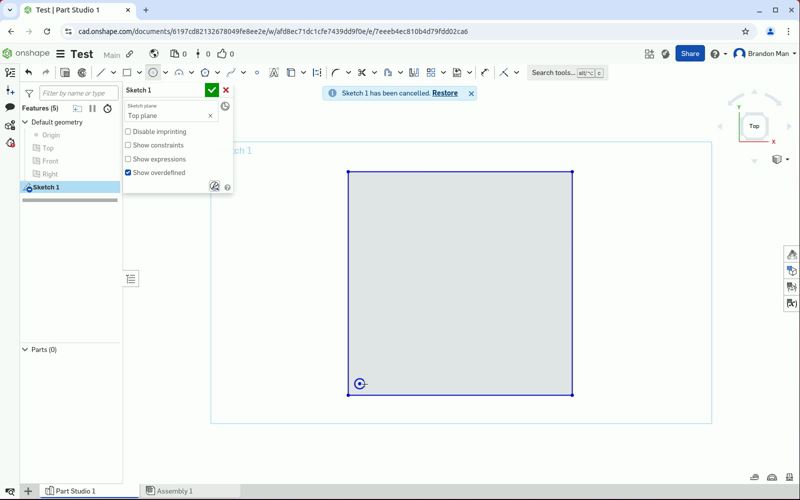
mouse_move(359, 183)
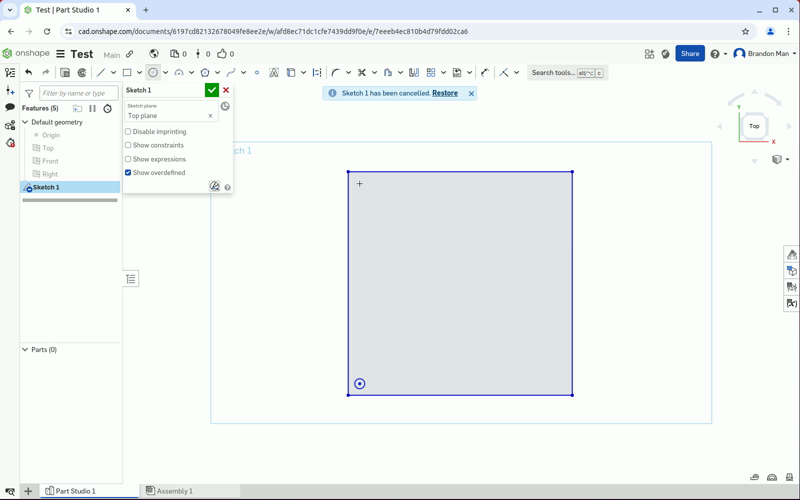
click(359, 183)
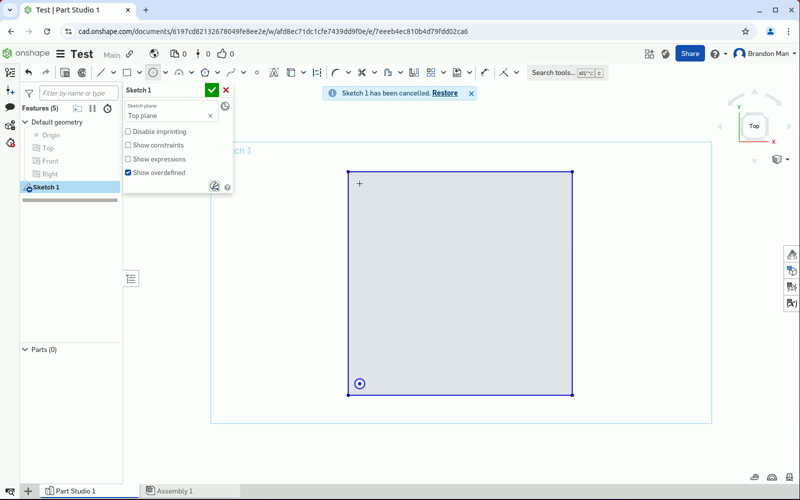
key_up(shift)
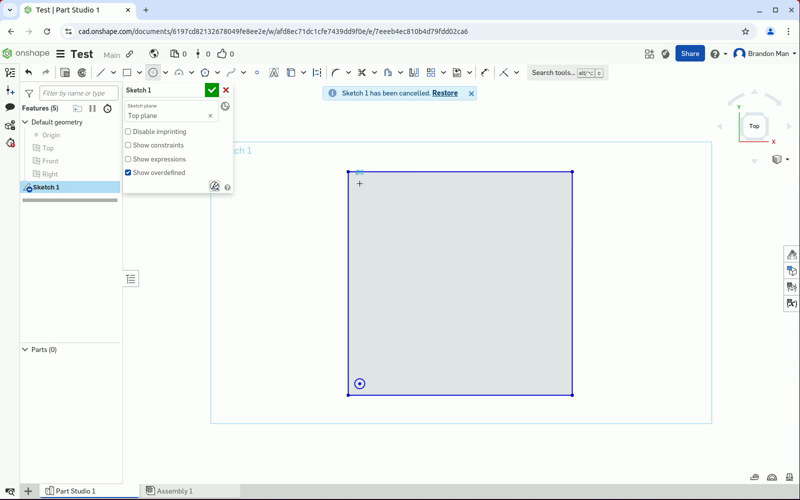
mouse_move(364, 183)
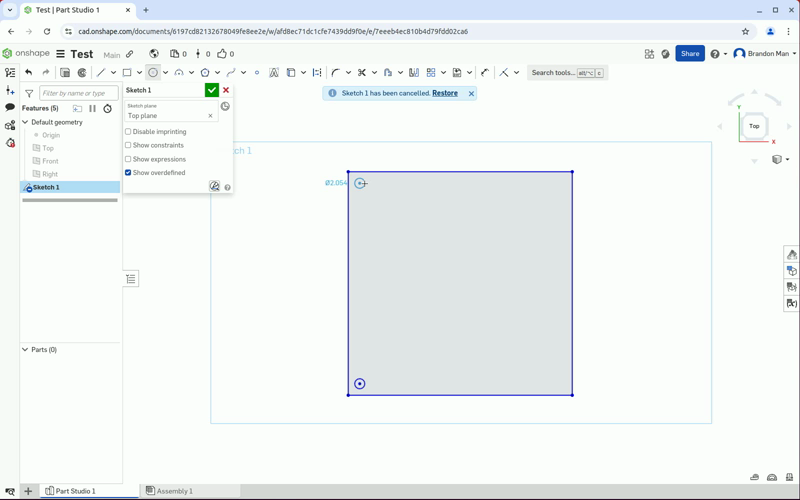
click(364, 183)
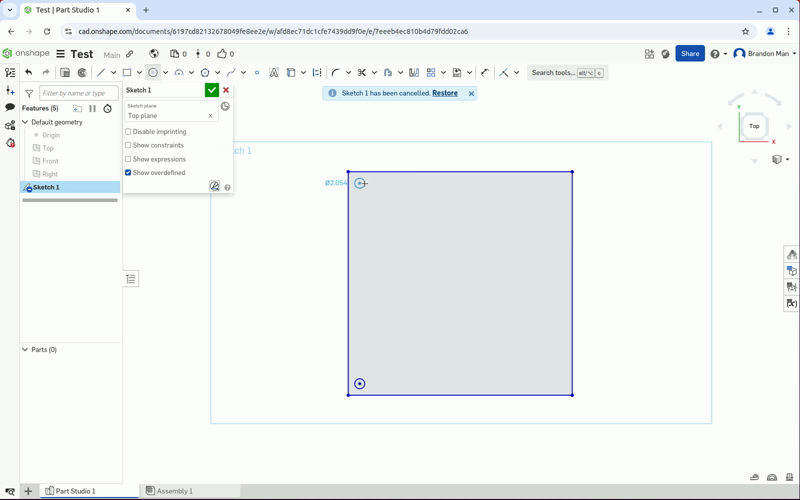
key(esc)
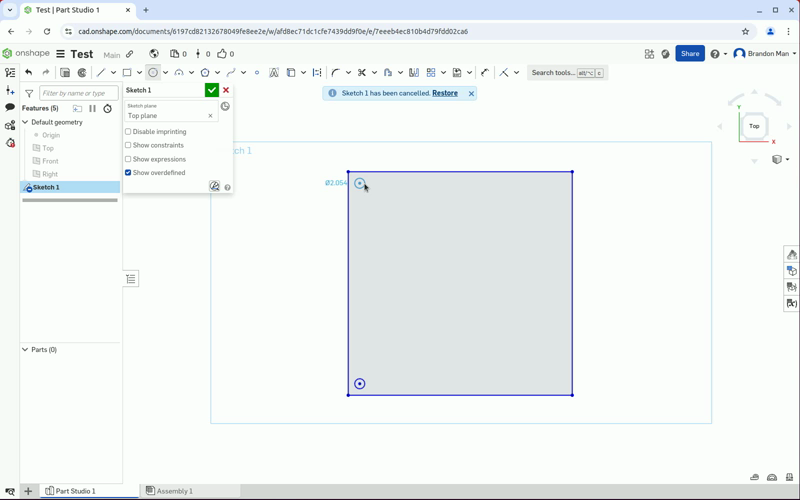
key(c)
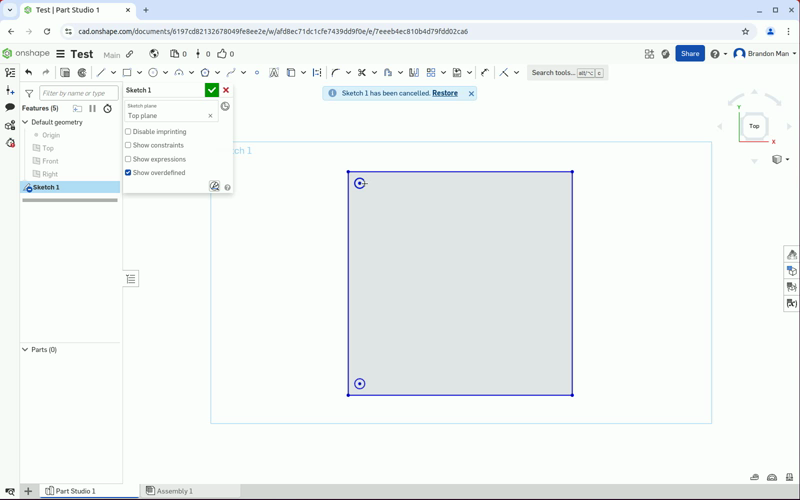
key_down(shift)
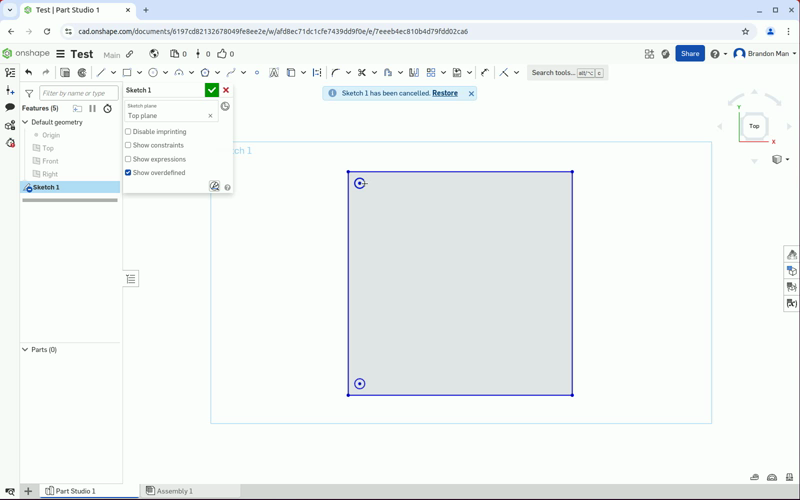
mouse_move(550, 383)
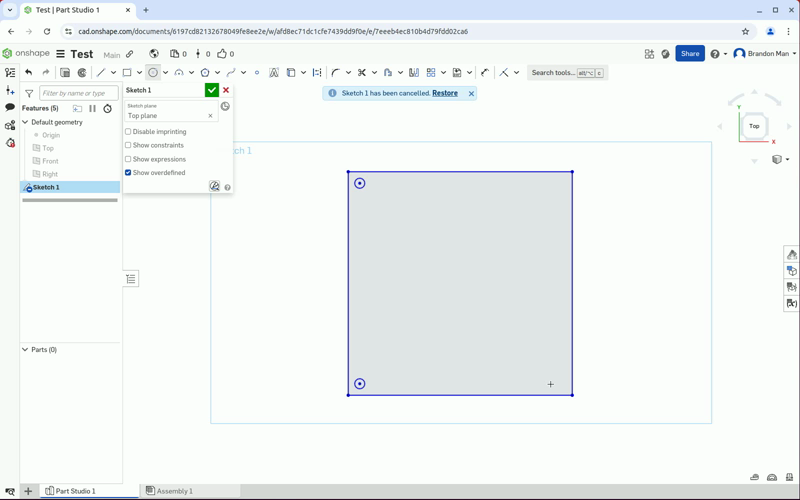
click(550, 383)
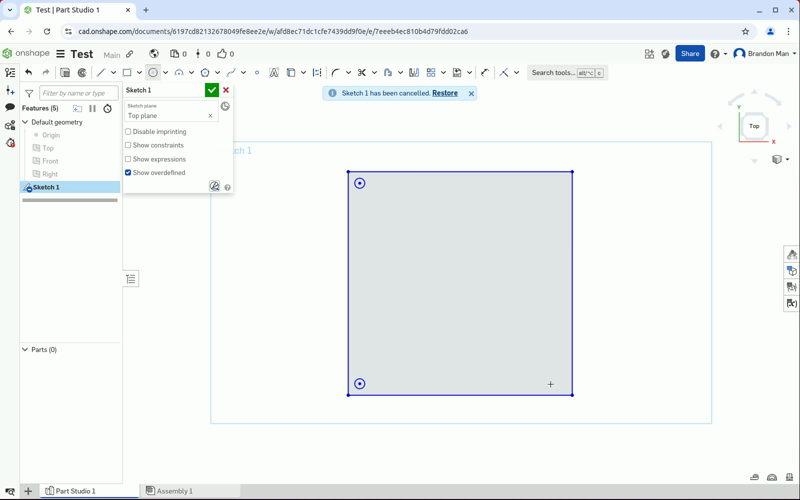
key_up(shift)
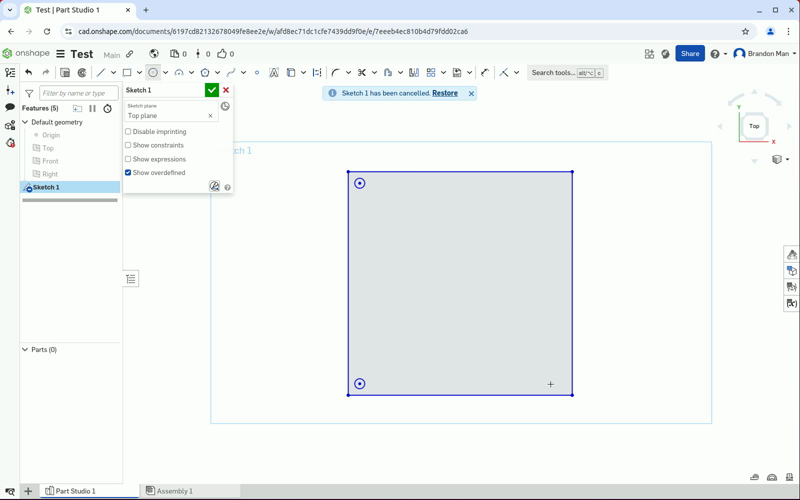
mouse_move(555, 383)
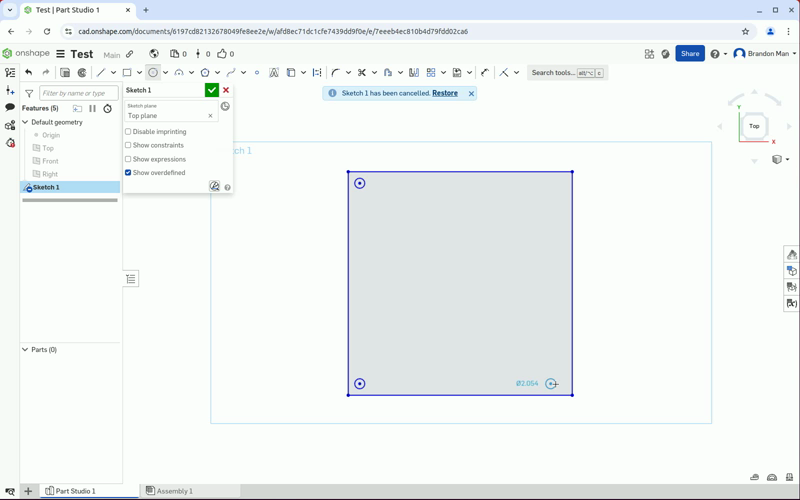
click(555, 383)
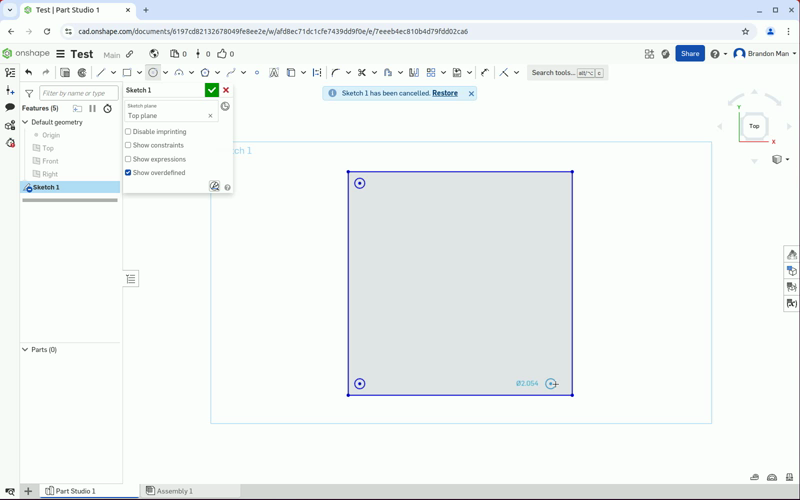
key(esc)
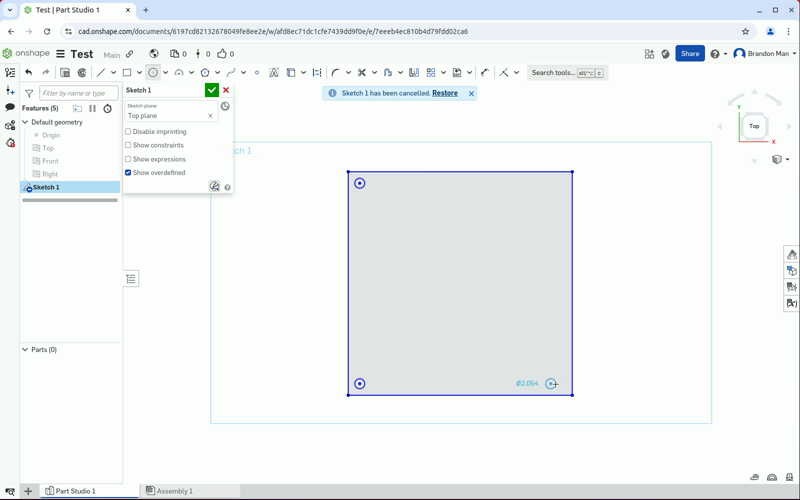
key(c)
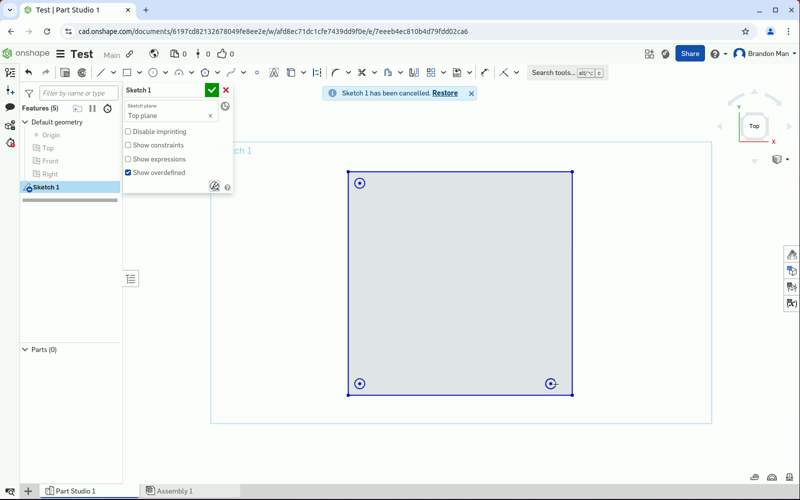
key_down(shift)
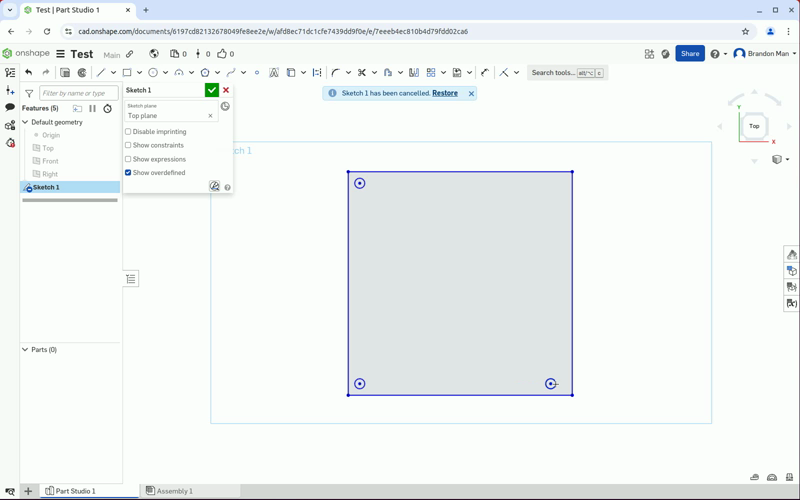
mouse_move(550, 183)
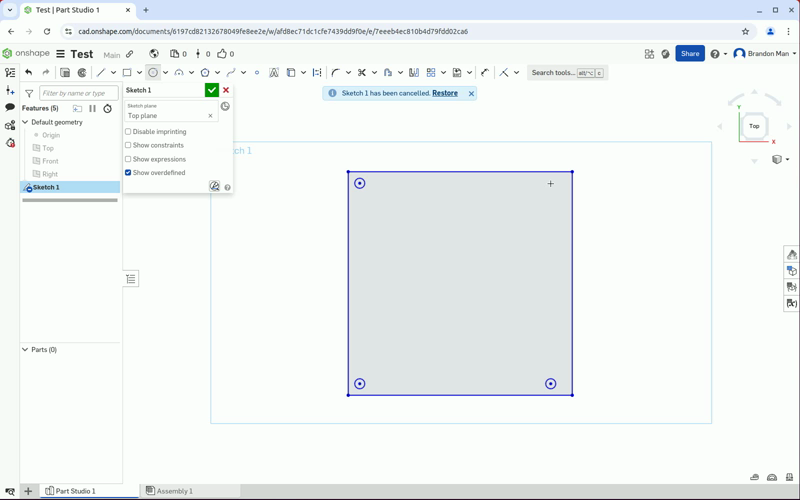
click(550, 183)
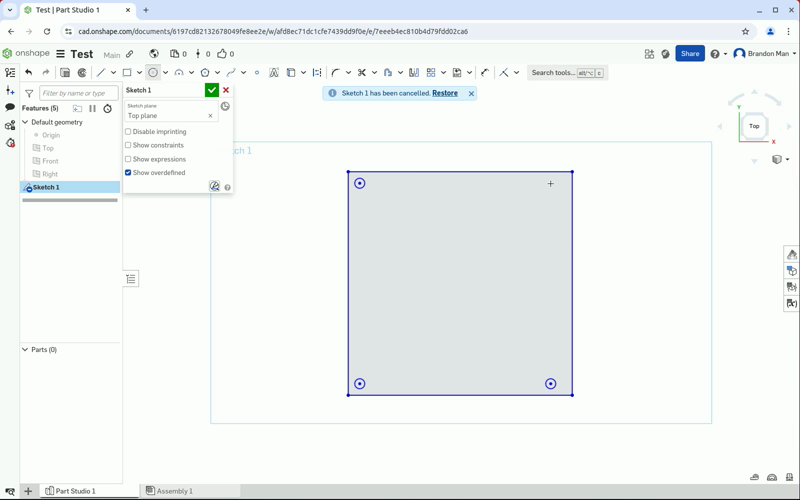
key_up(shift)
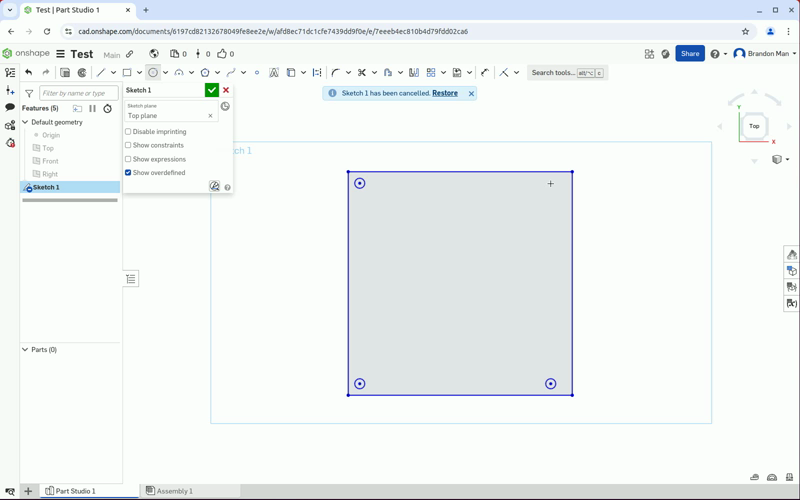
mouse_move(555, 183)
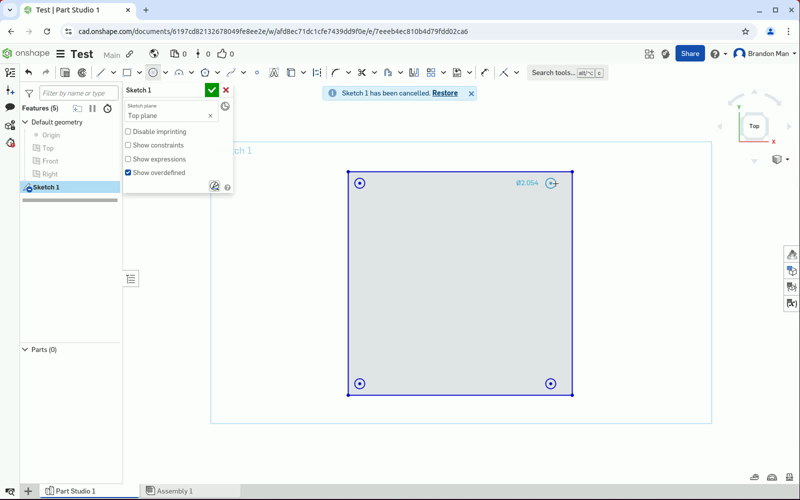
click(555, 183)
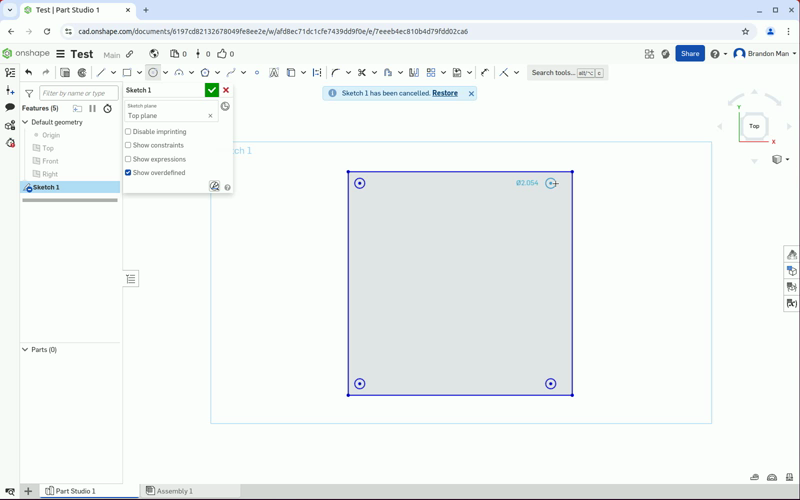
key(esc)
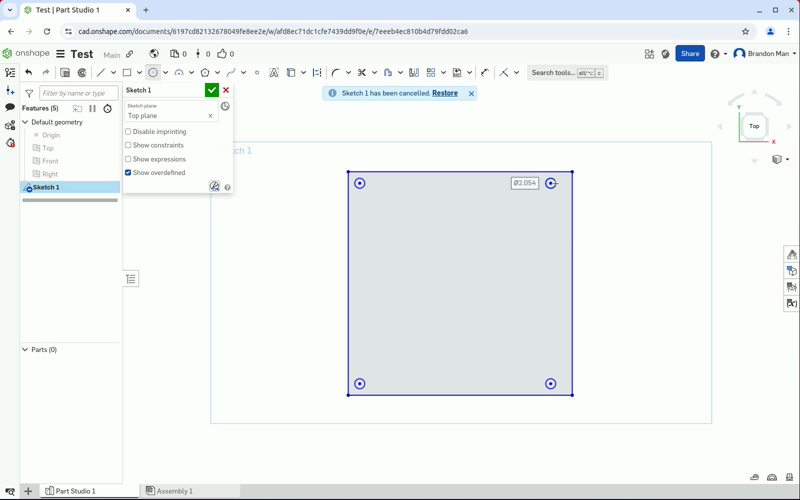
mouse_move(452, 258)
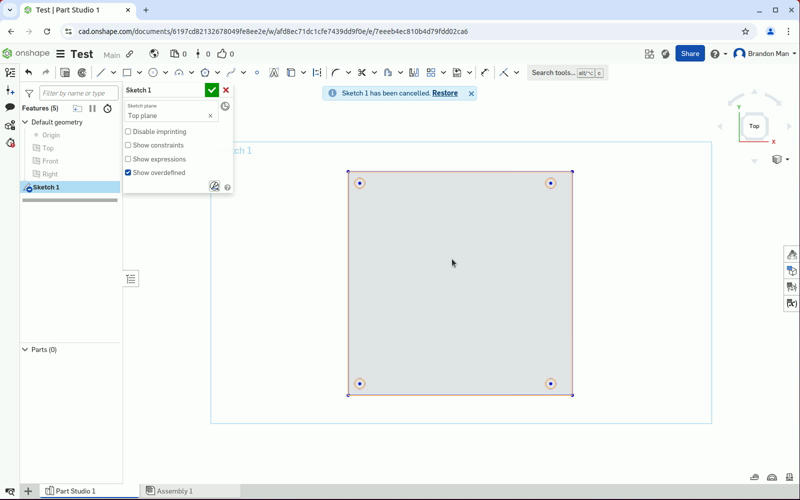
click(452, 258)
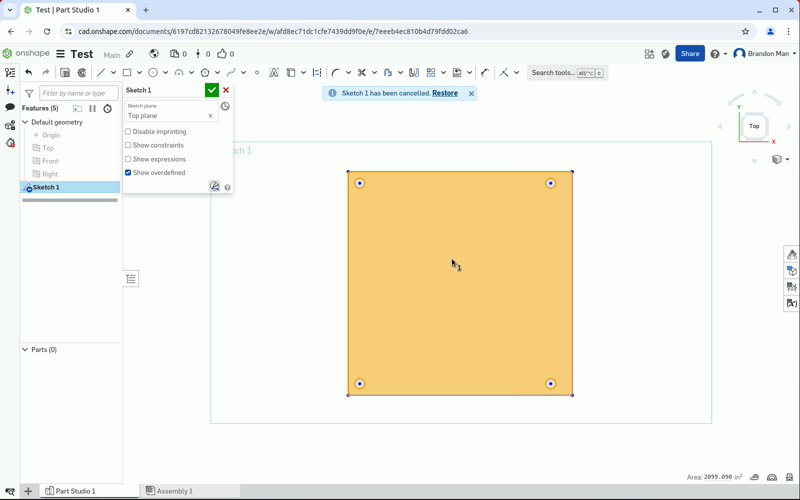
mouse_move(73, 352)
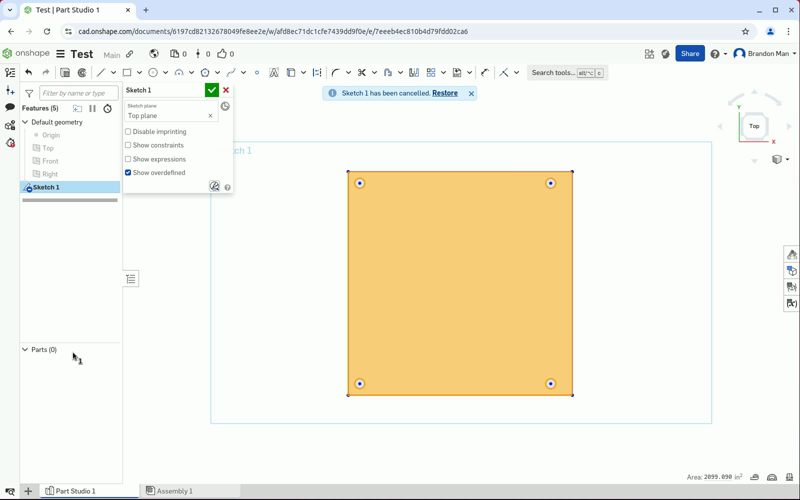
key(shift+y)
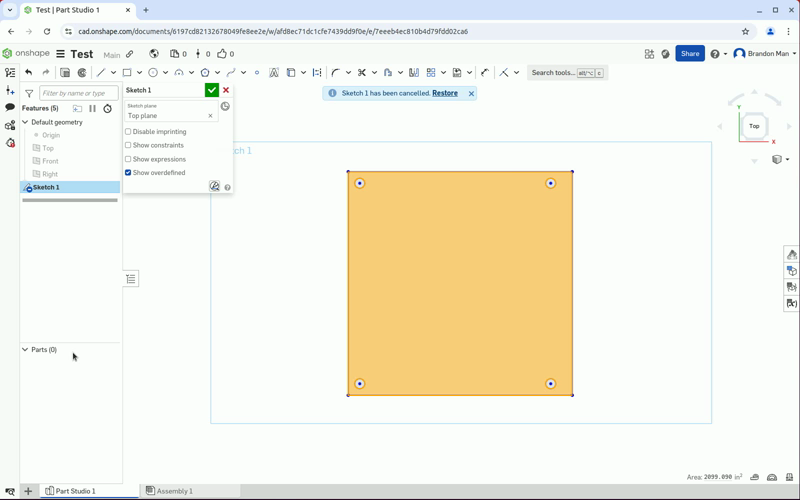
key(shift+e)
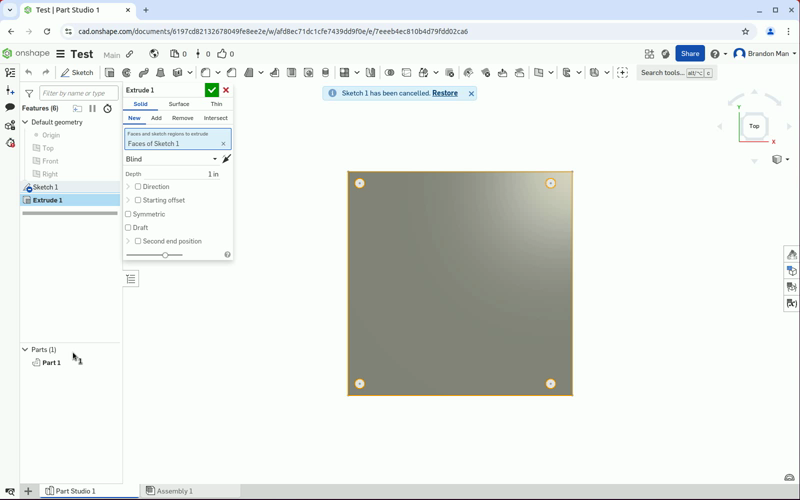
mouse_move(143, 106)
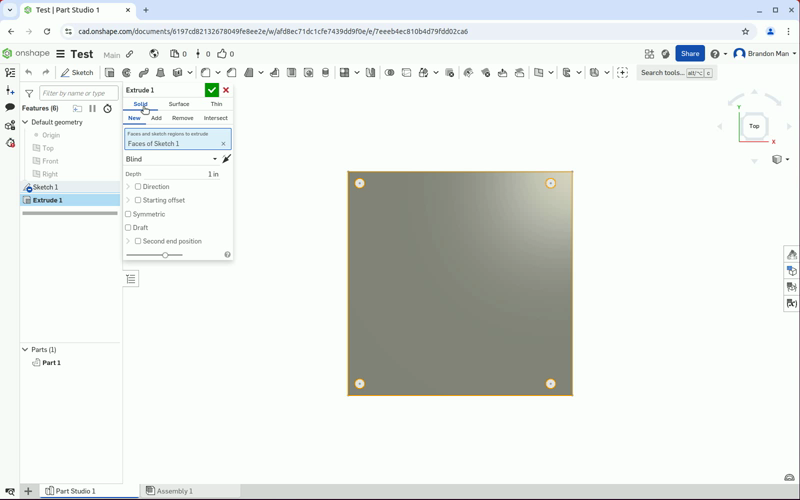
click(143, 106)
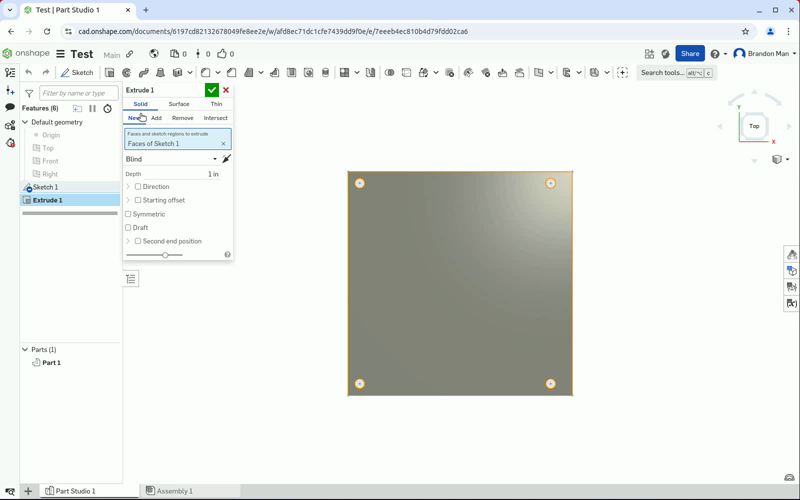
mouse_move(137, 120)
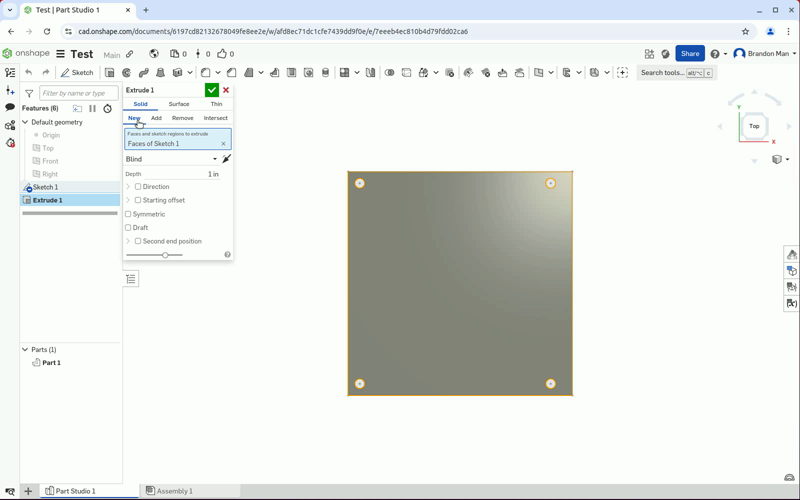
click(137, 120)
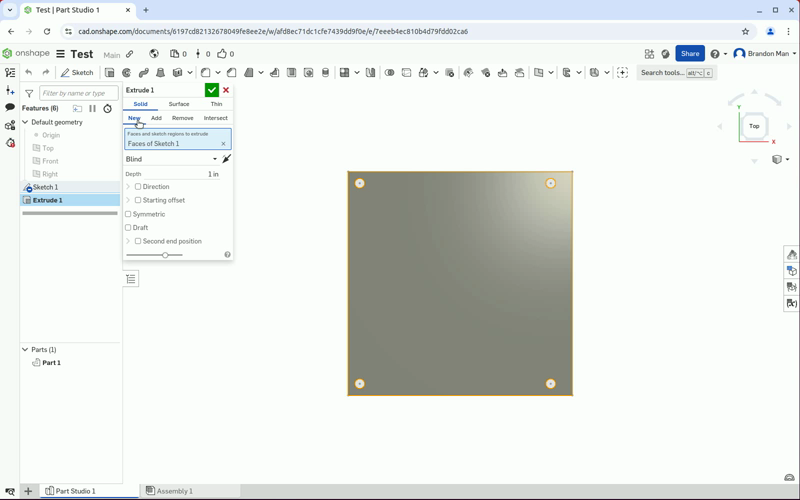
key(tab, 4)
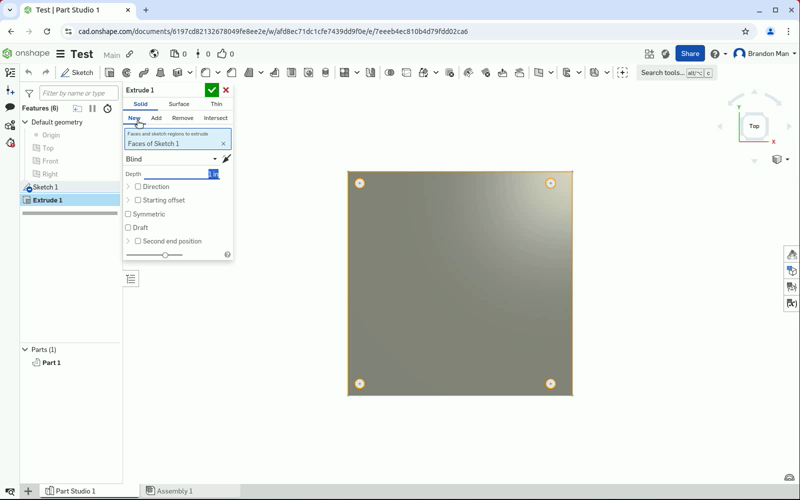
text(4.092)
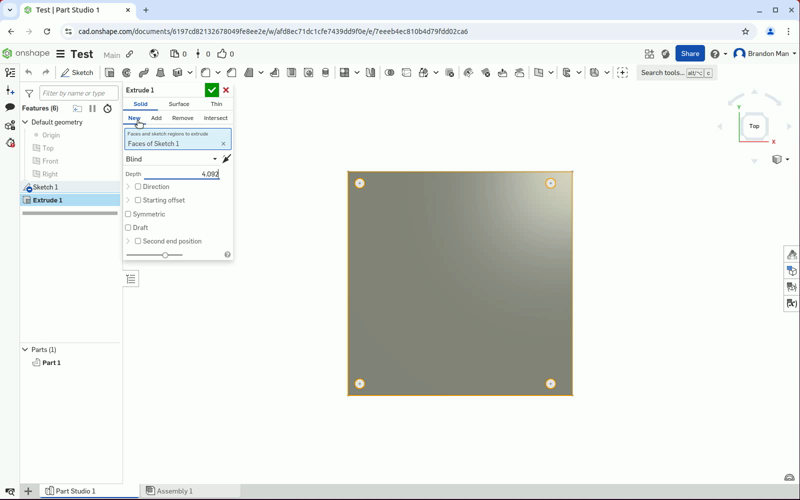
key(enter)
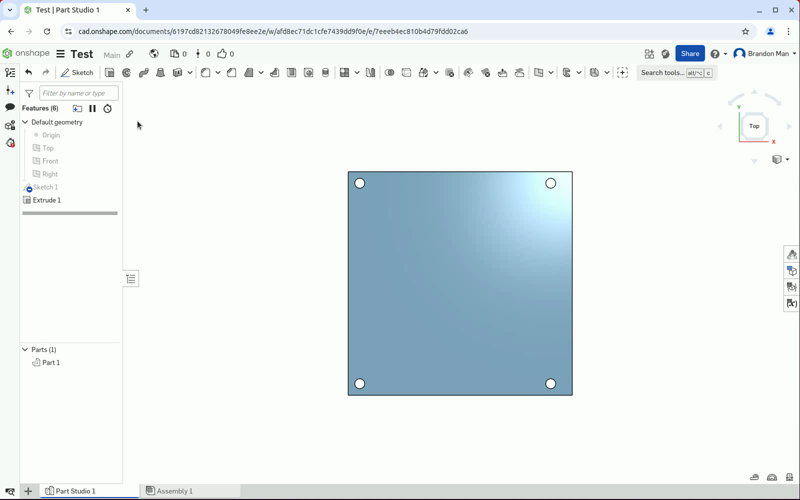
key(shift+h)
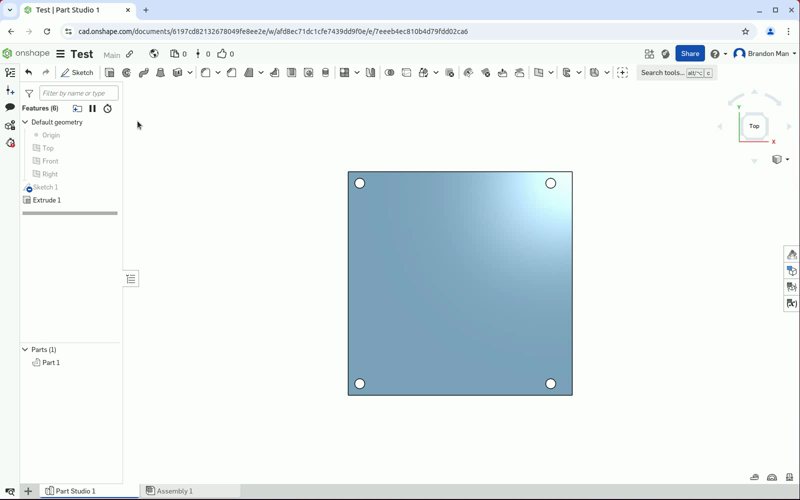
key(shift+h)
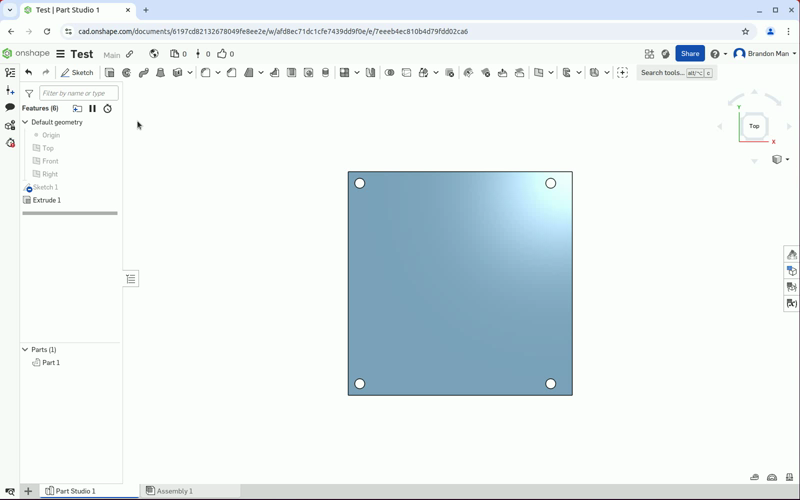
mouse_move(73, 189)
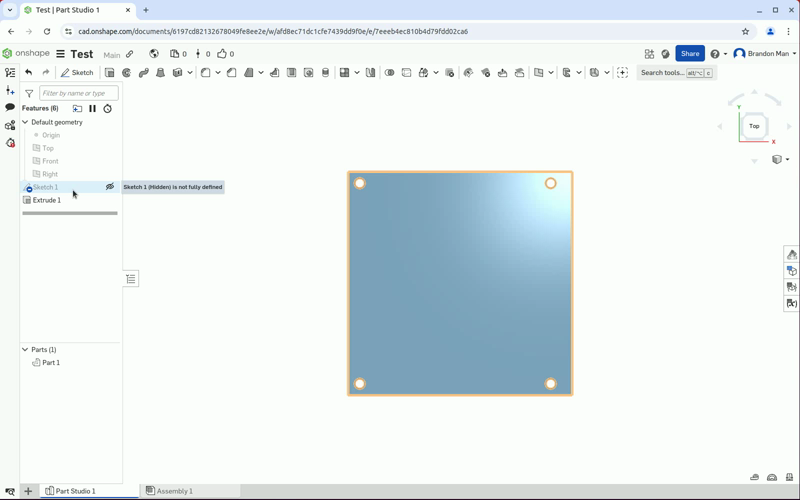
click(73, 189)
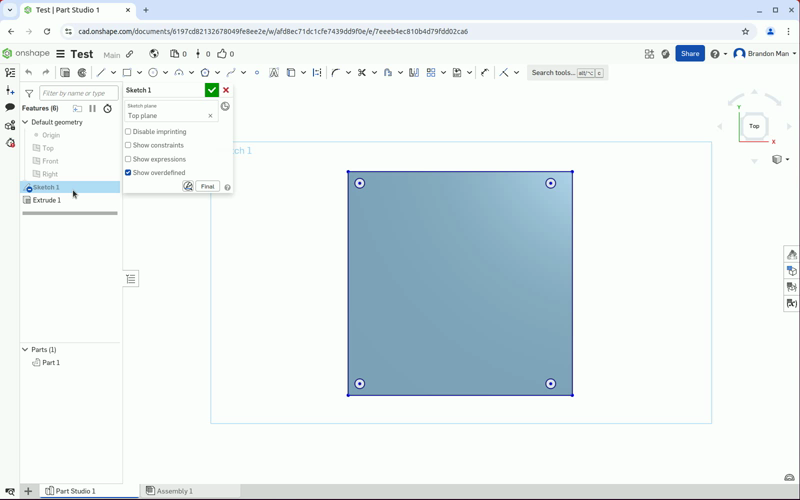
mouse_move(229, 92)
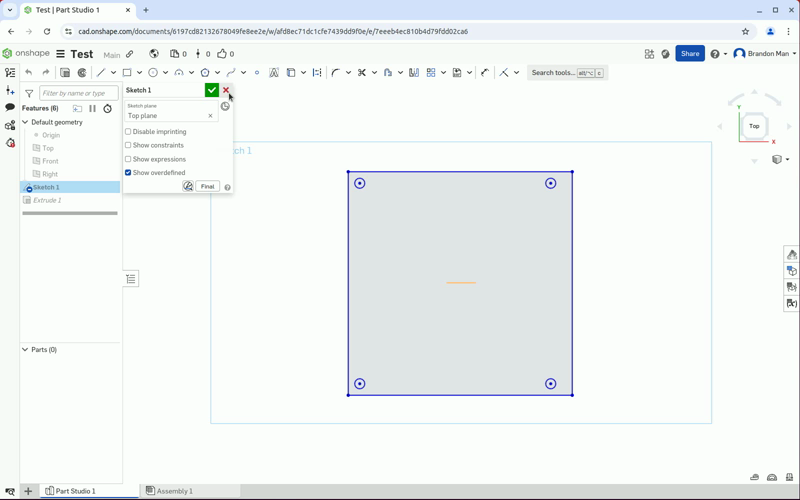
click(229, 92)
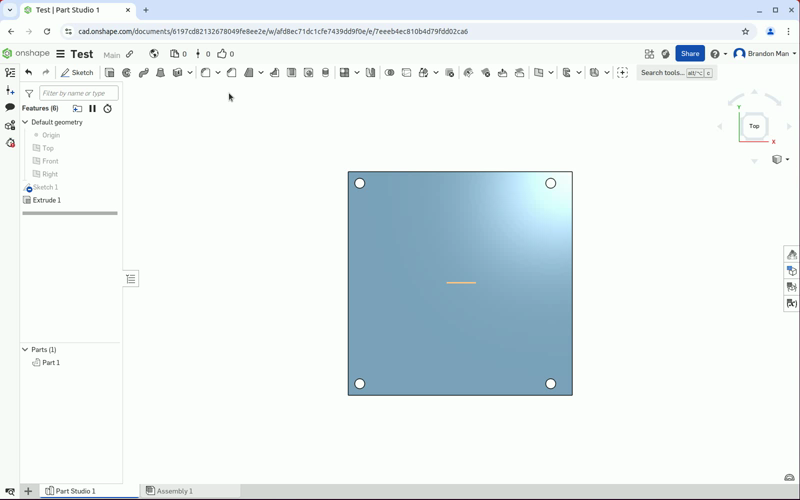
mouse_move(541, 75)
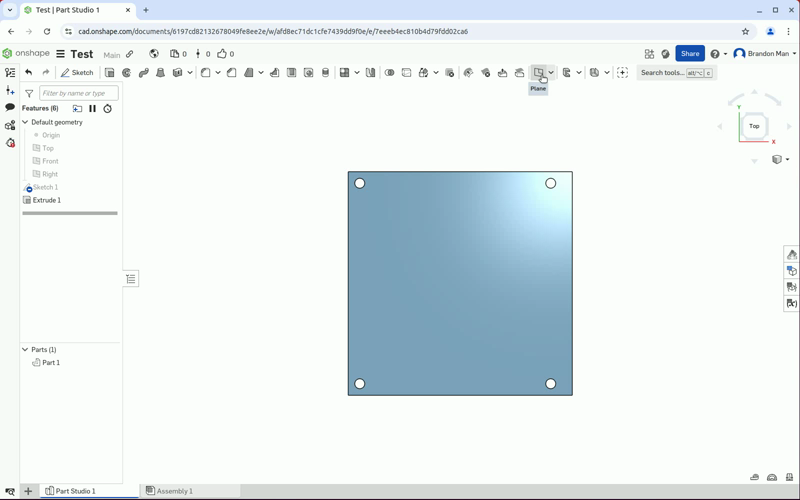
click(541, 75)
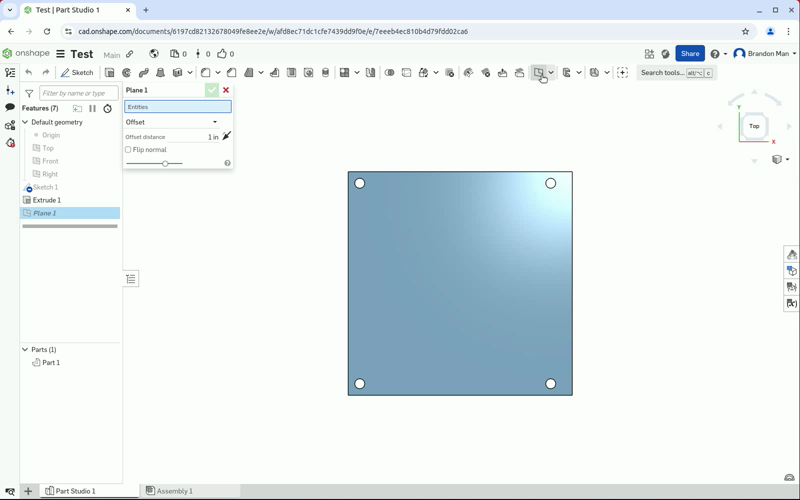
mouse_move(73, 150)
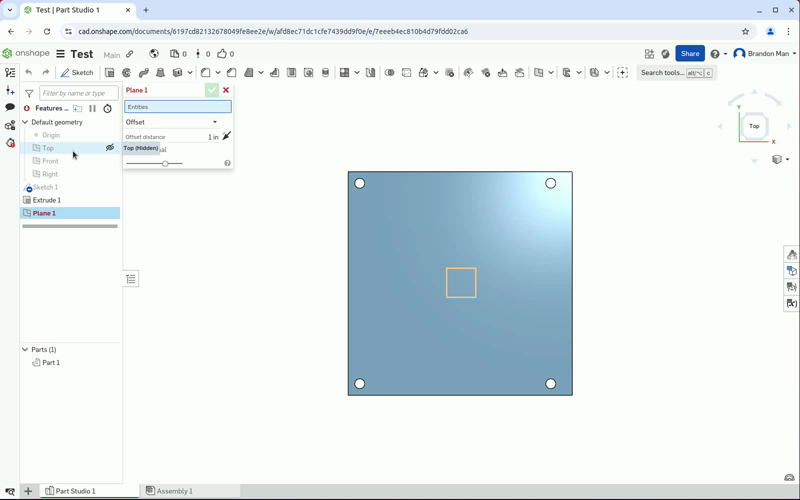
click(73, 150)
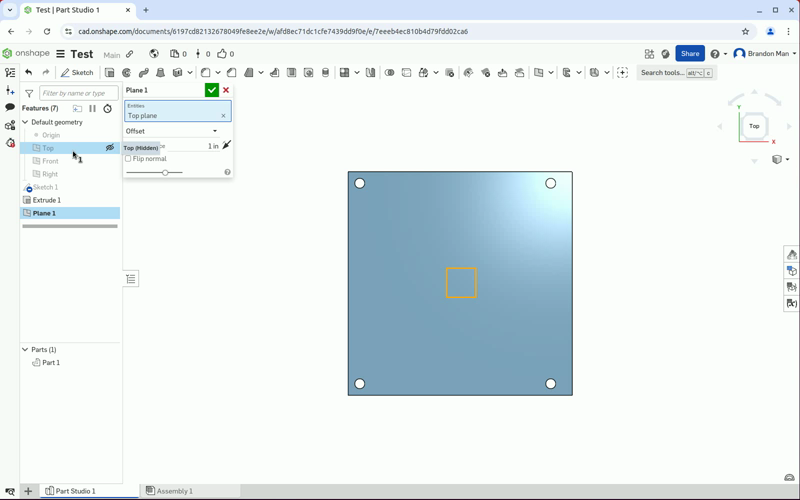
key(tab, 2)
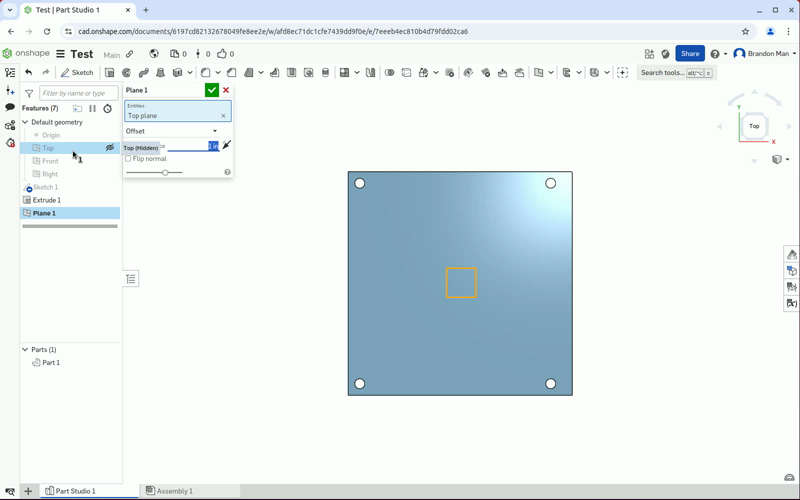
text(4.098)
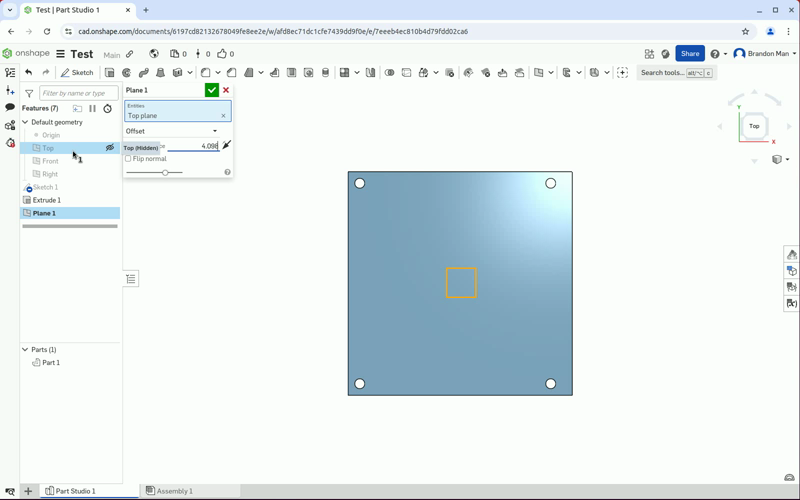
key(enter, 2)
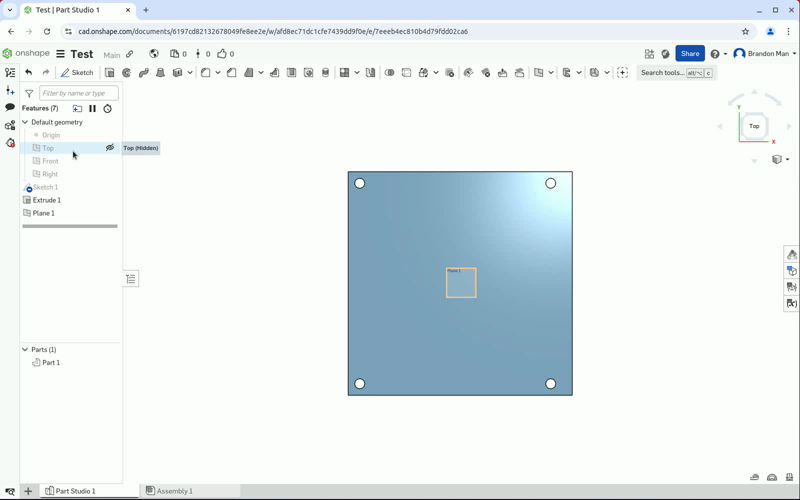
key(shift+s)
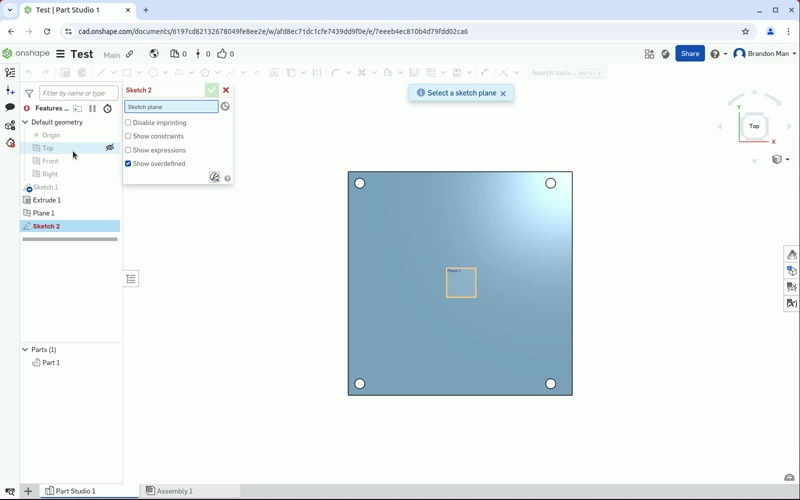
mouse_move(73, 215)
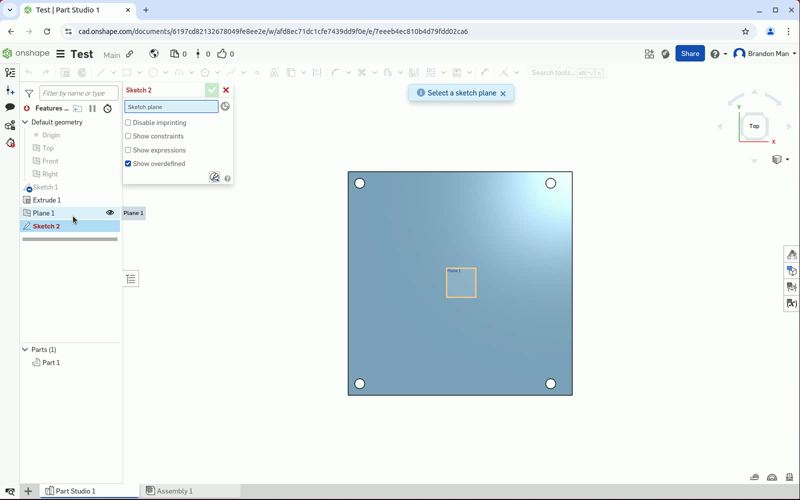
click(73, 215)
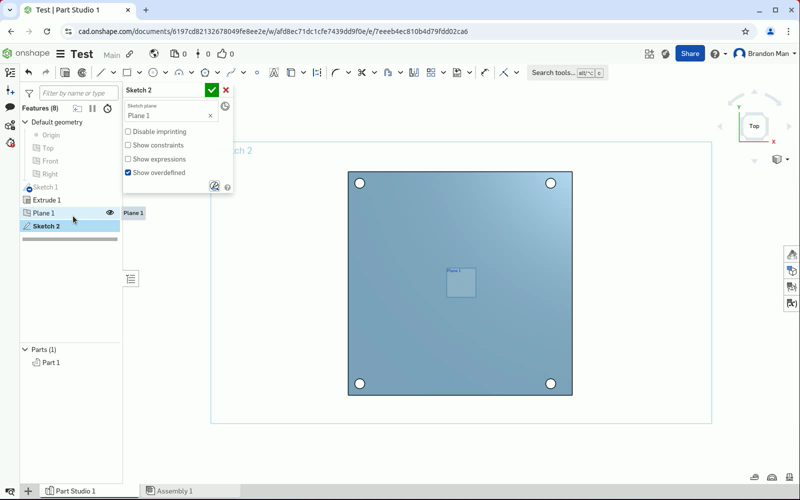
mouse_move(73, 352)
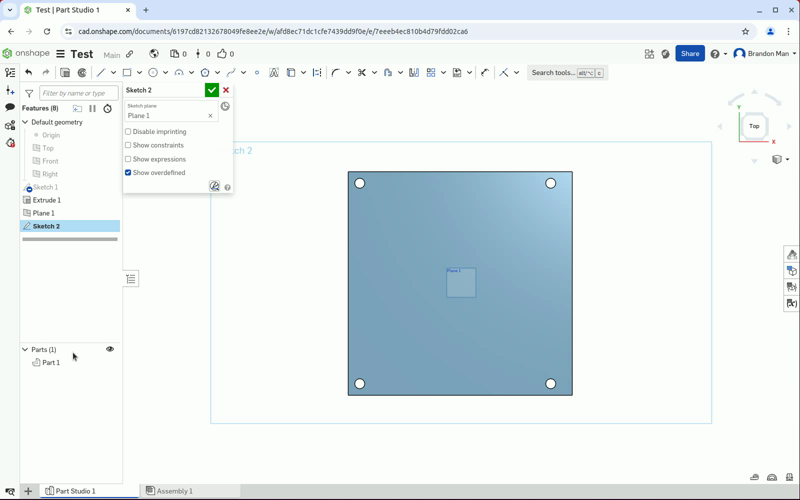
key(y)
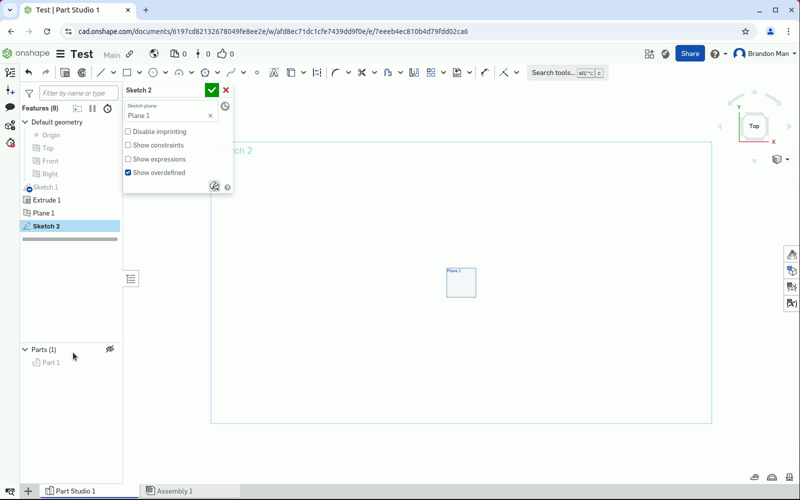
key(c)
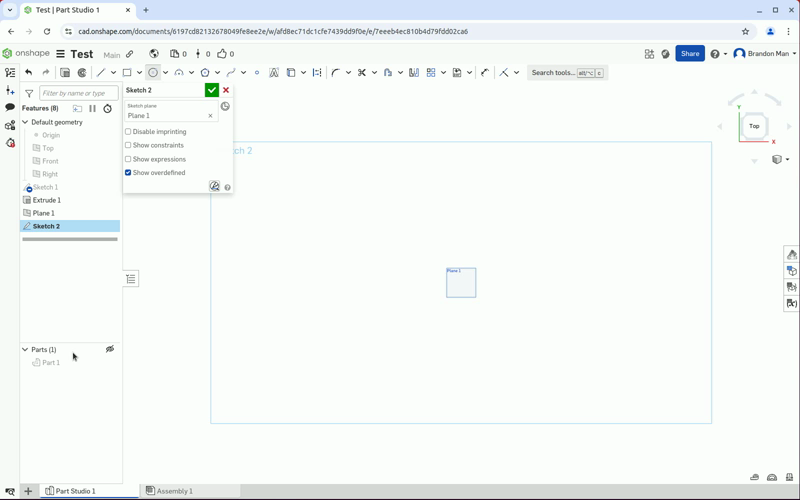
key_down(shift)
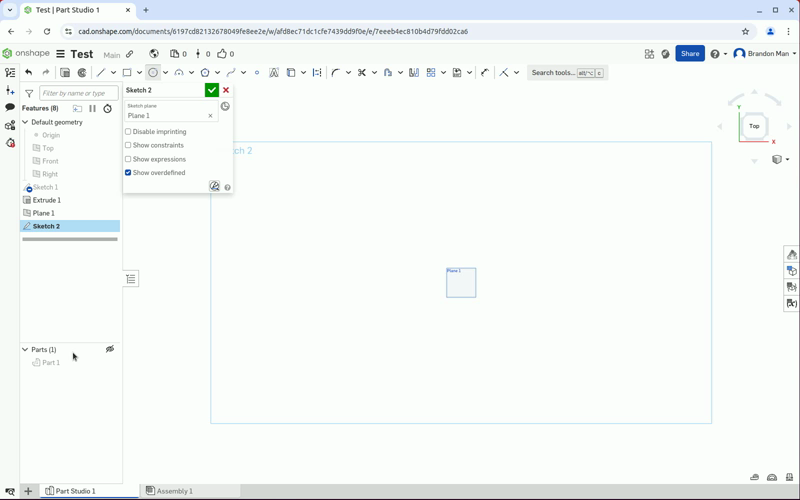
mouse_move(361, 382)
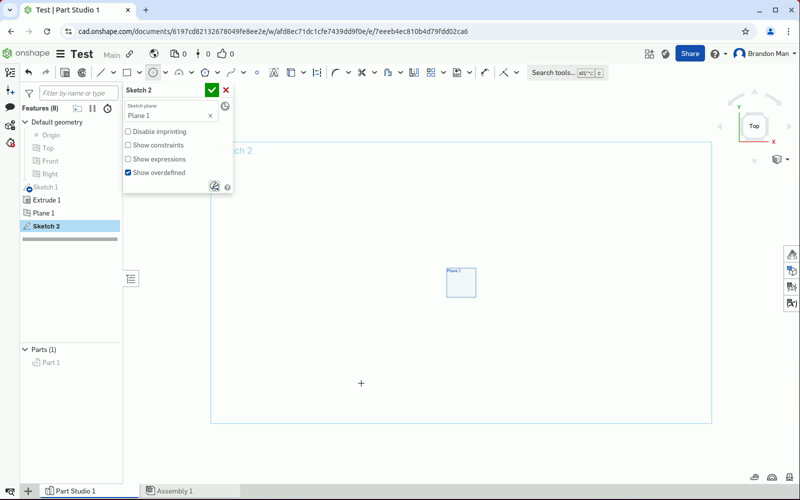
click(361, 382)
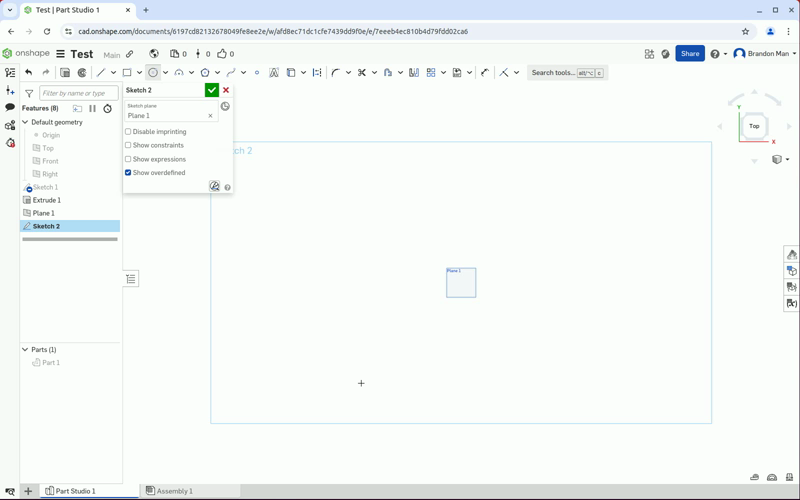
key_up(shift)
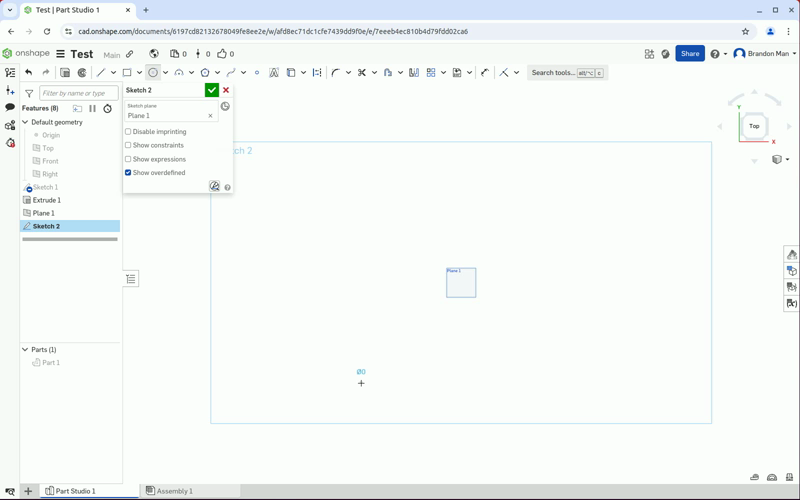
mouse_move(366, 382)
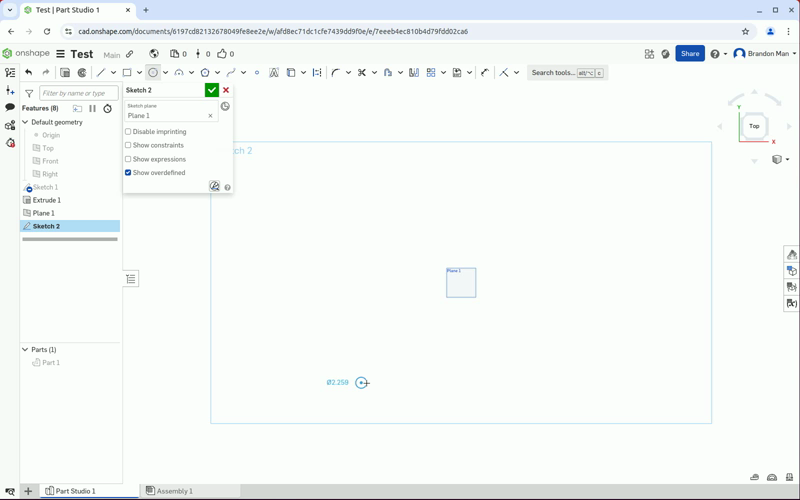
click(366, 382)
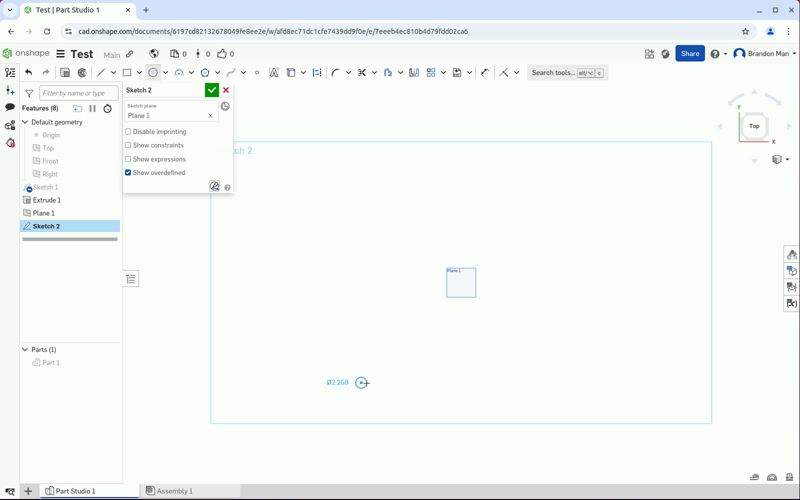
key(esc)
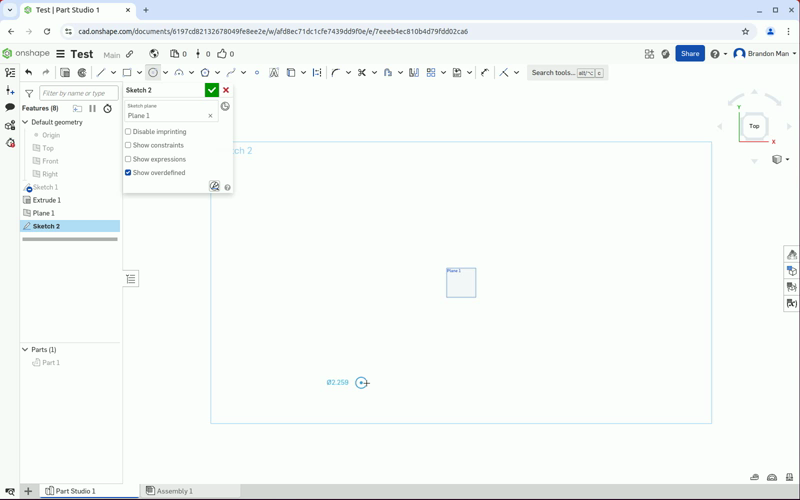
mouse_move(357, 379)
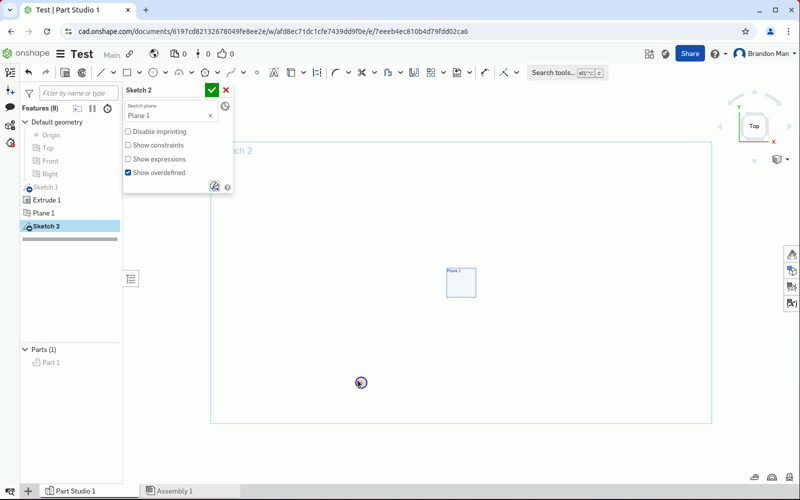
scroll(6)
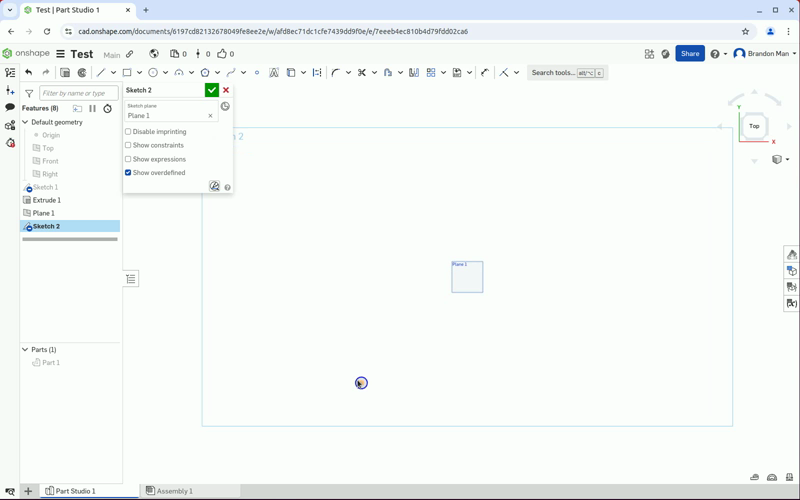
scroll(6)
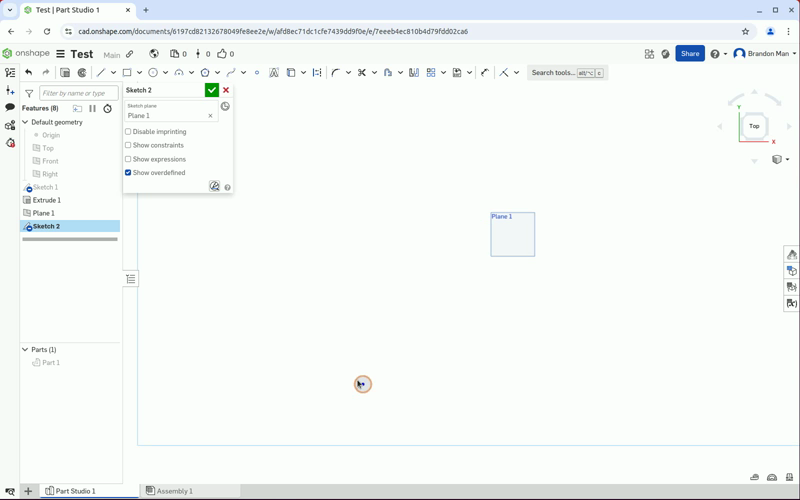
scroll(6)
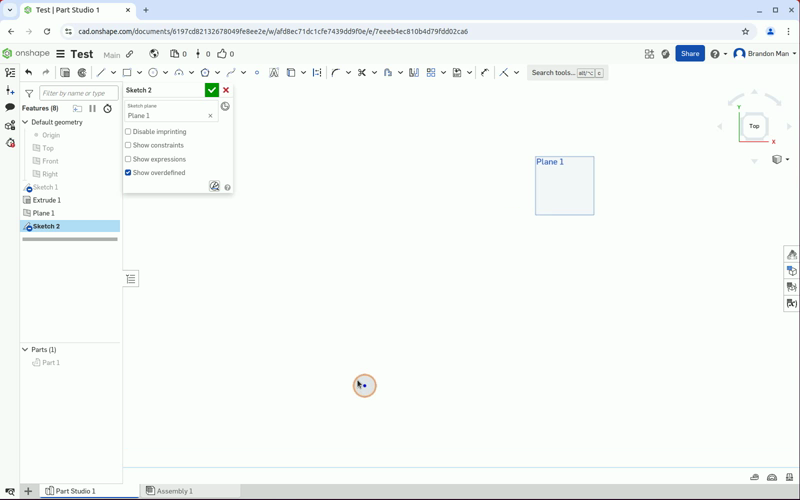
scroll(6)
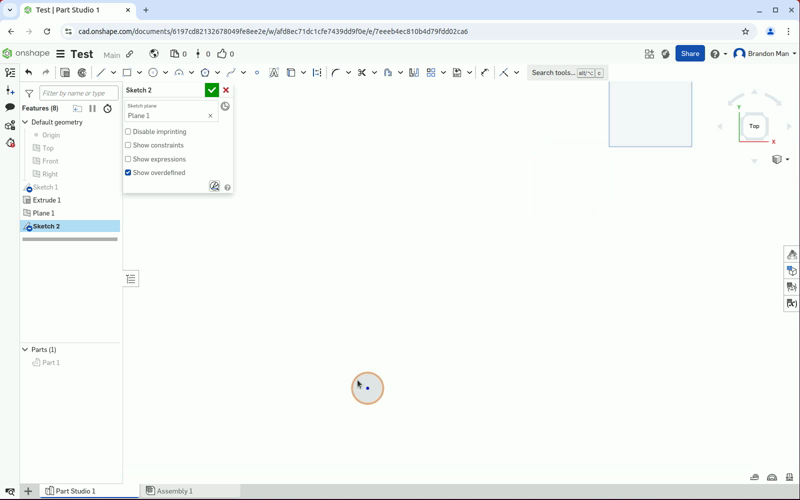
scroll(6)
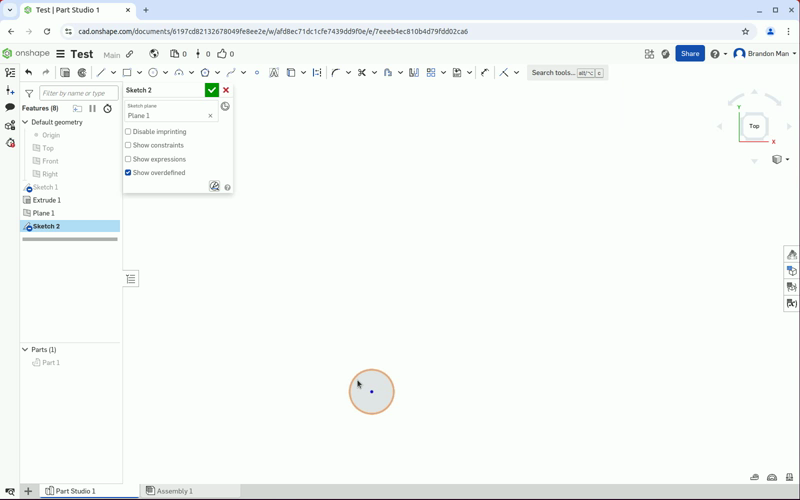
scroll(6)
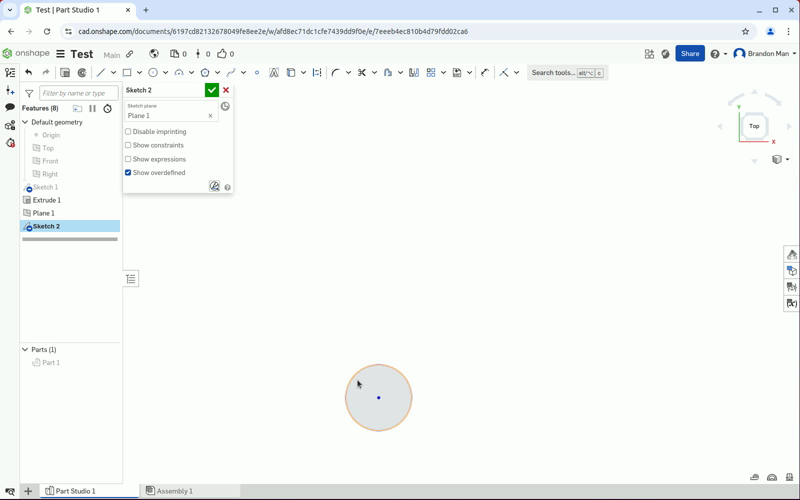
scroll(6)
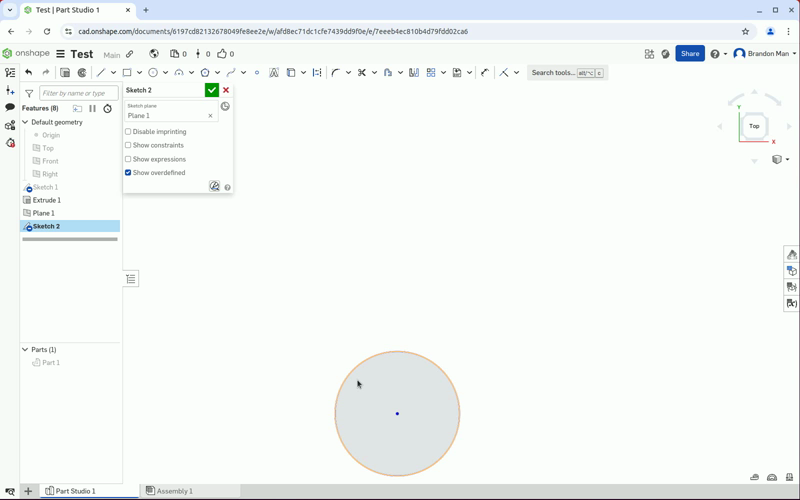
click(357, 379)
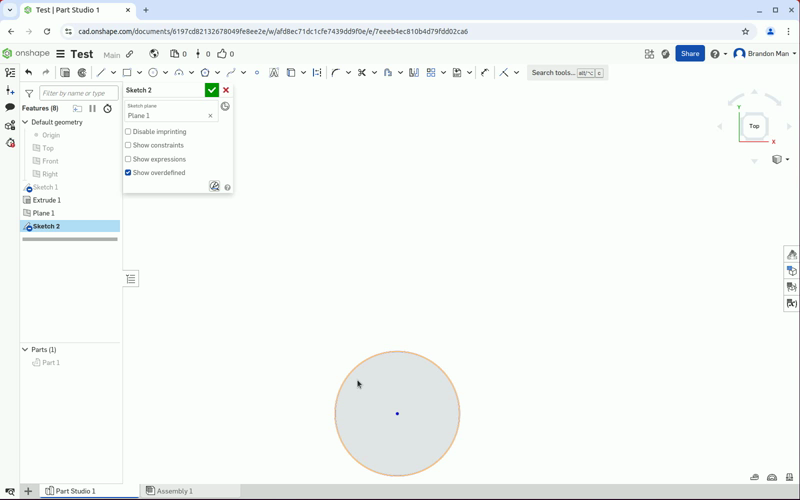
scroll(-6)
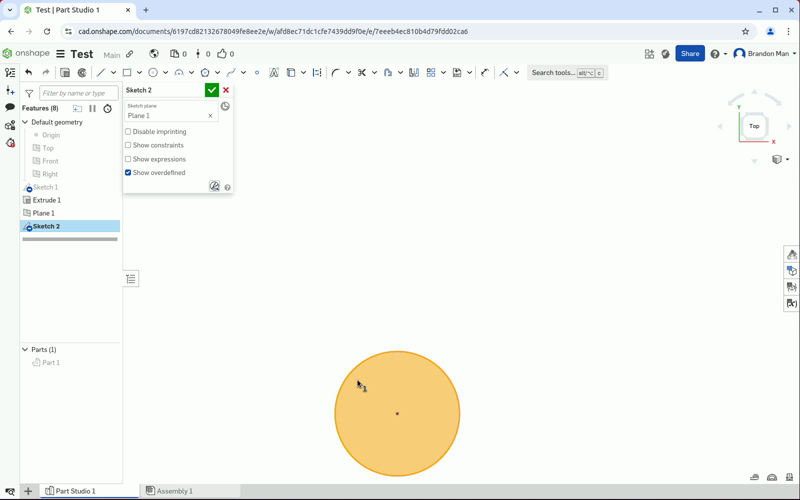
scroll(-6)
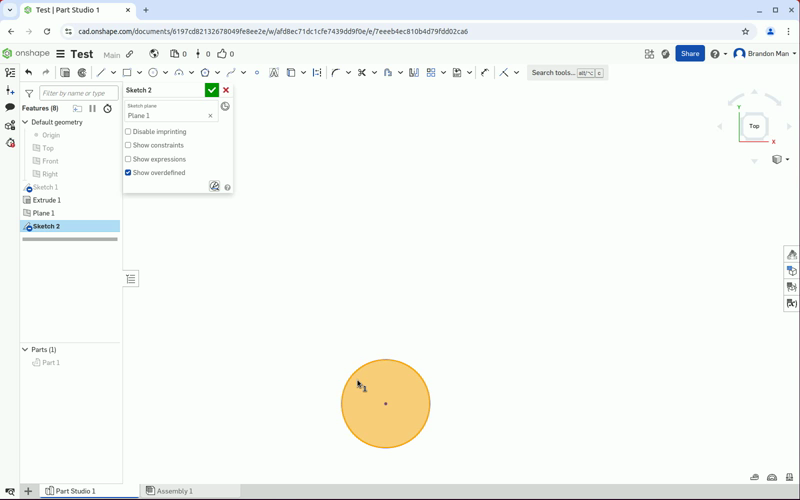
scroll(-6)
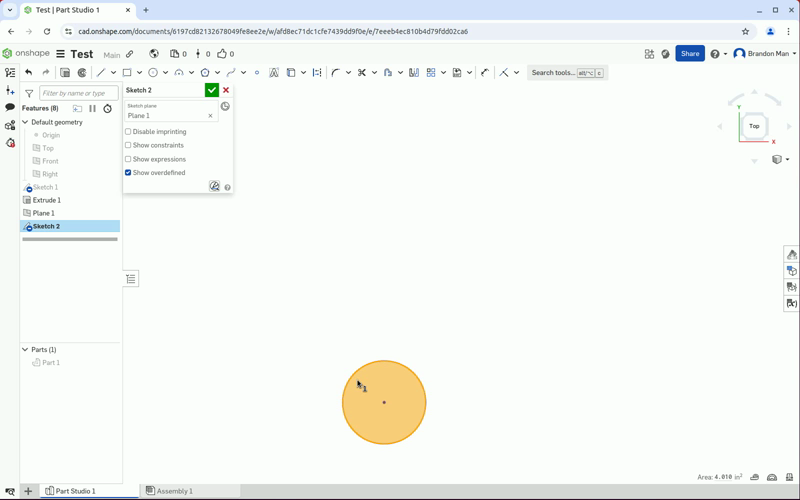
scroll(-6)
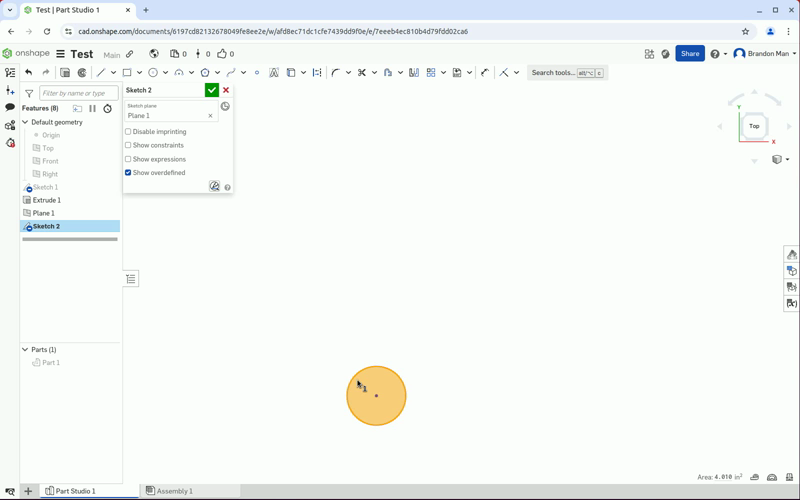
scroll(-6)
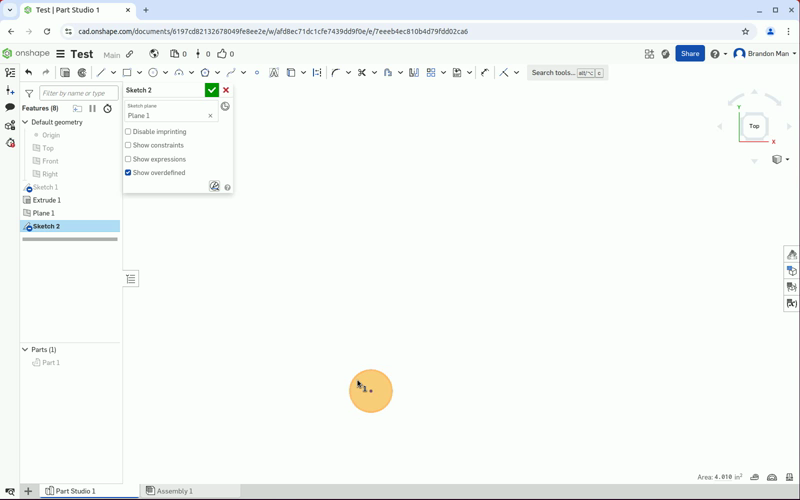
scroll(-6)
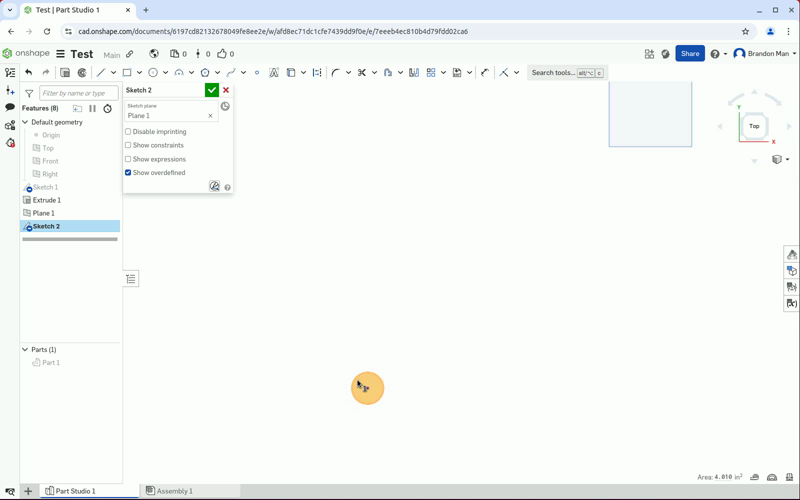
scroll(-6)
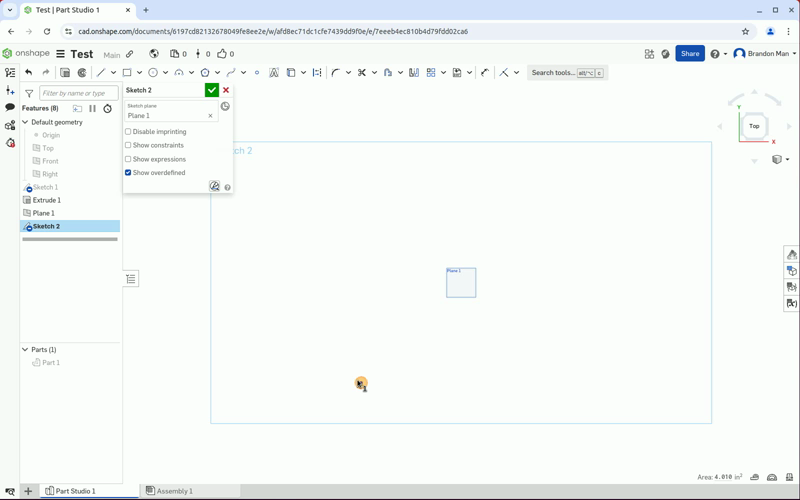
mouse_move(73, 352)
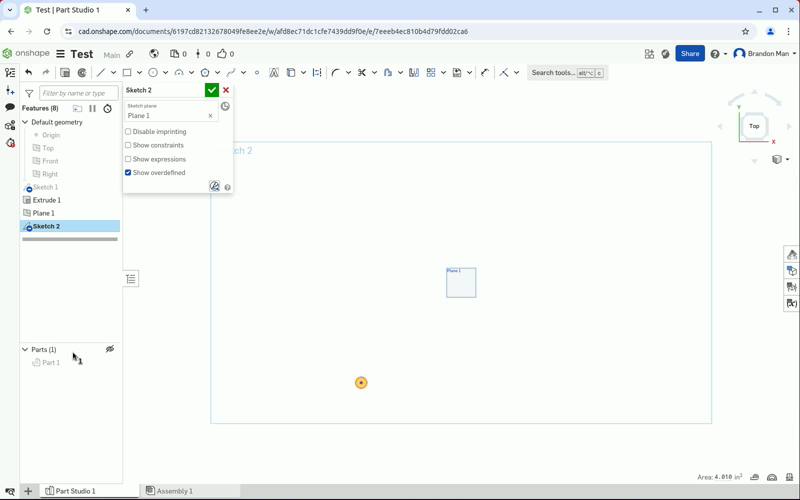
key(shift+y)
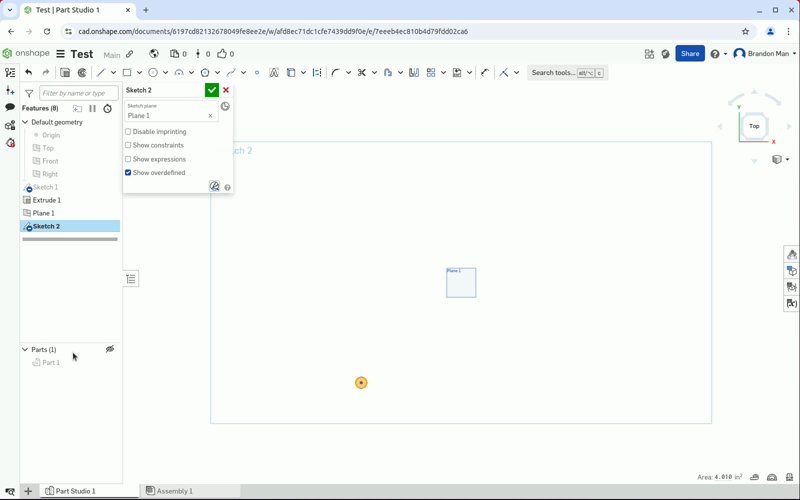
key(shift+e)
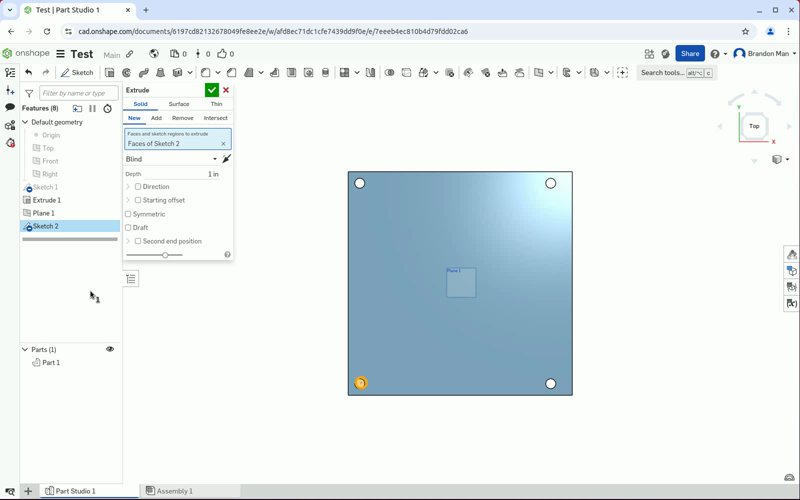
mouse_move(143, 106)
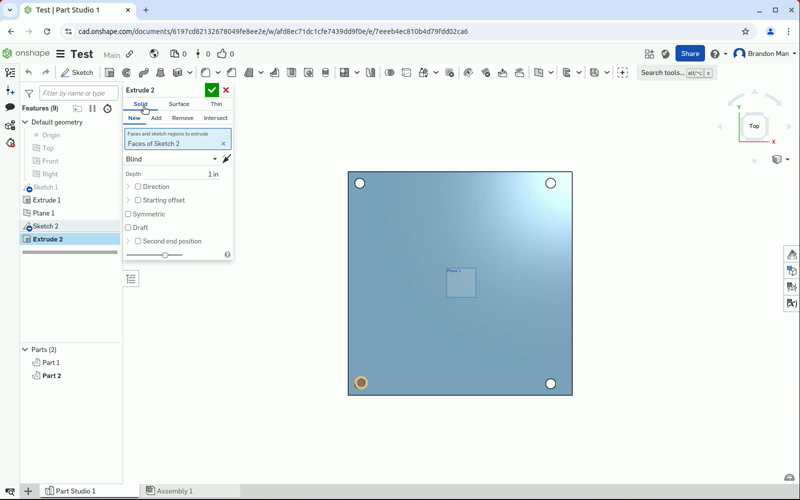
click(143, 106)
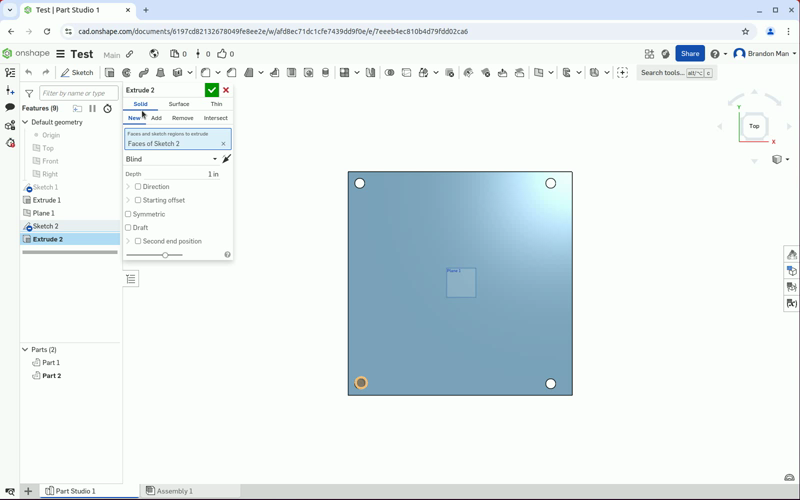
mouse_move(137, 120)
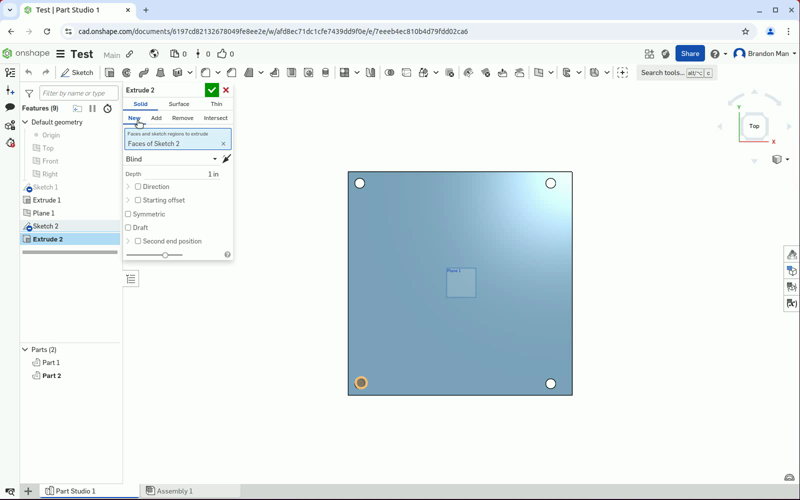
click(137, 120)
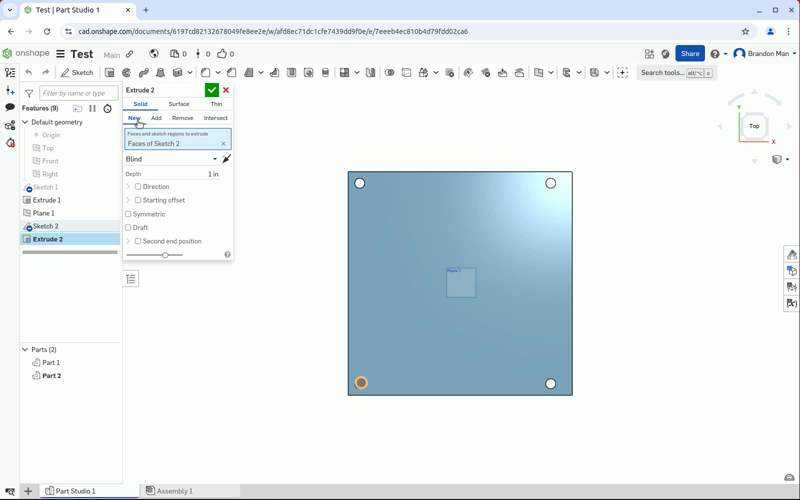
key(tab, 4)
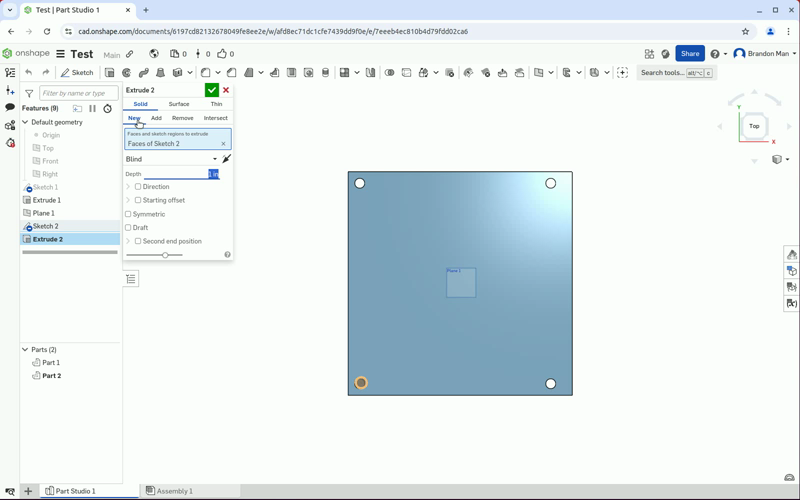
text(-8.184)
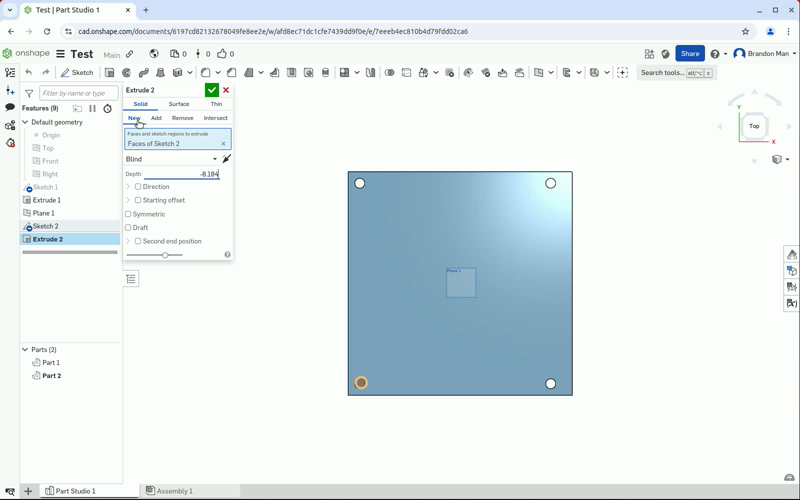
key(enter)
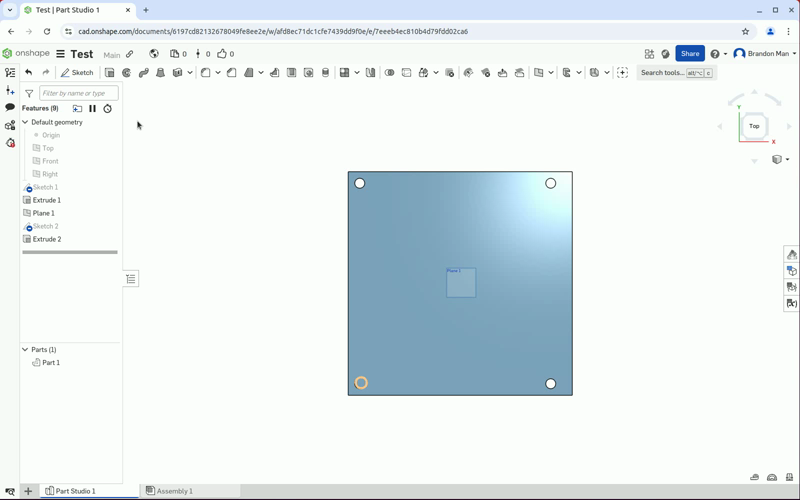
key(shift+h)
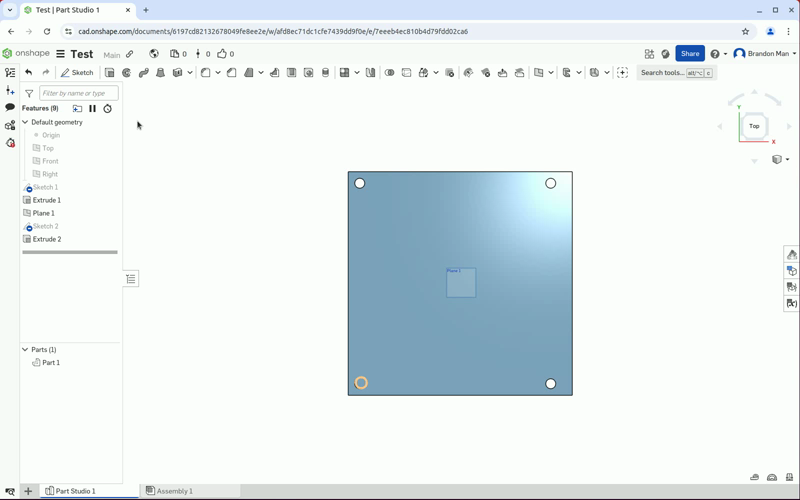
key(shift+h)
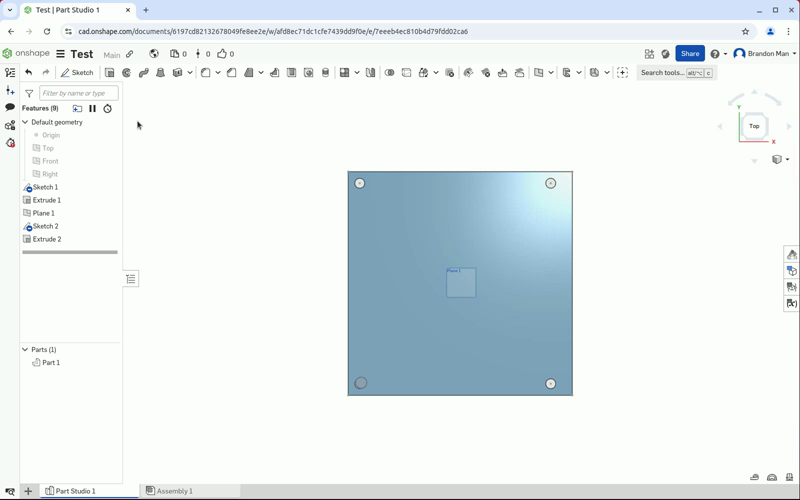
key(shift+7)
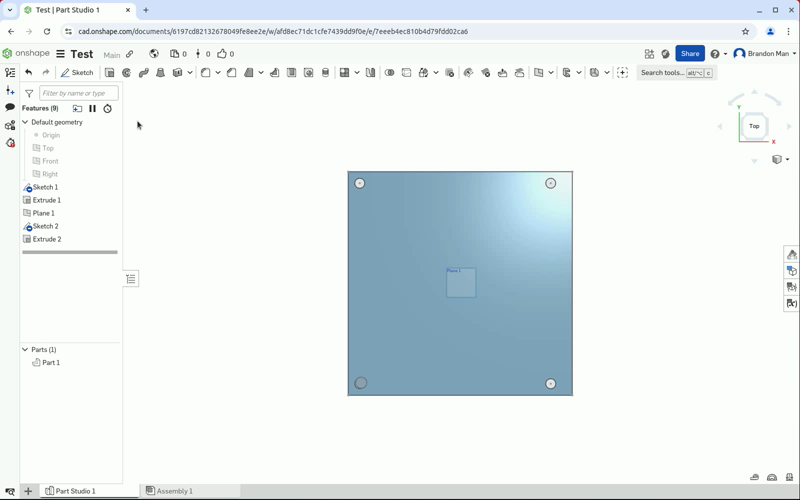
key(up, 3)
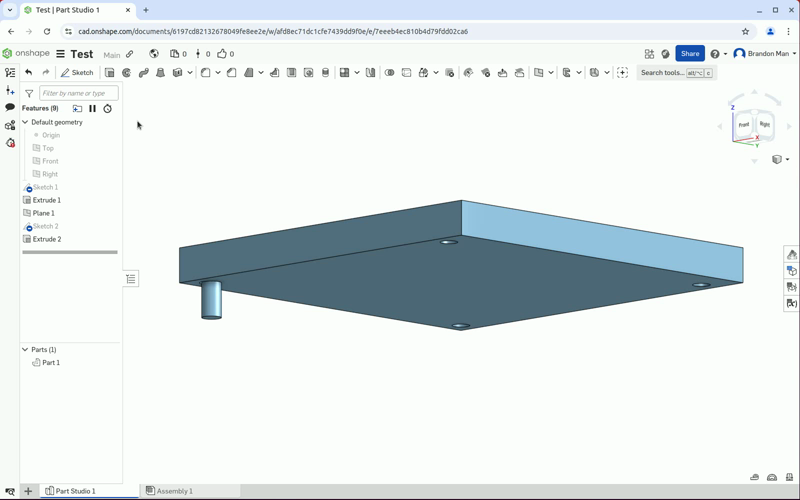
key(left, 3)
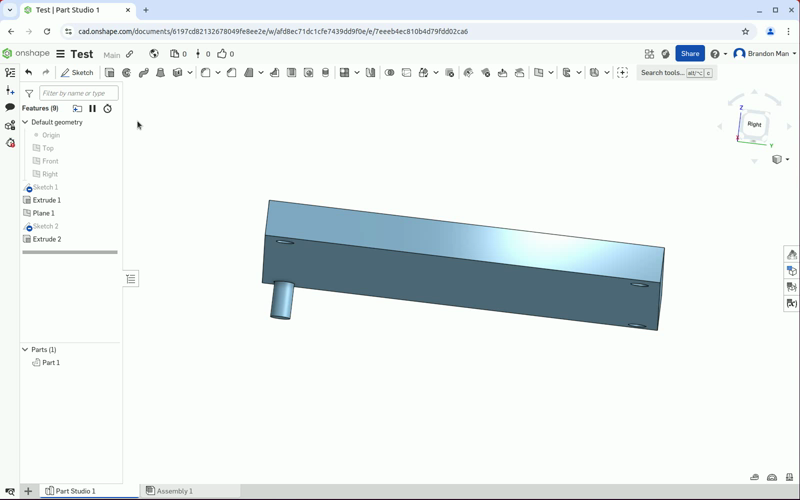
key(right, 3)
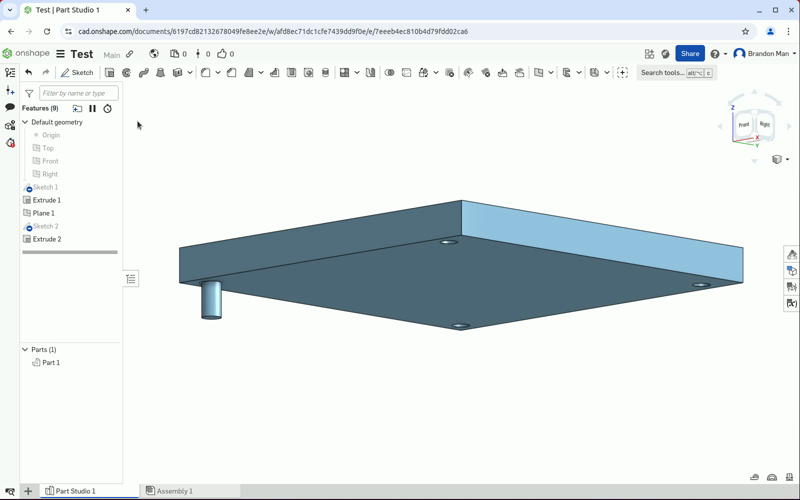
key(down, 3)
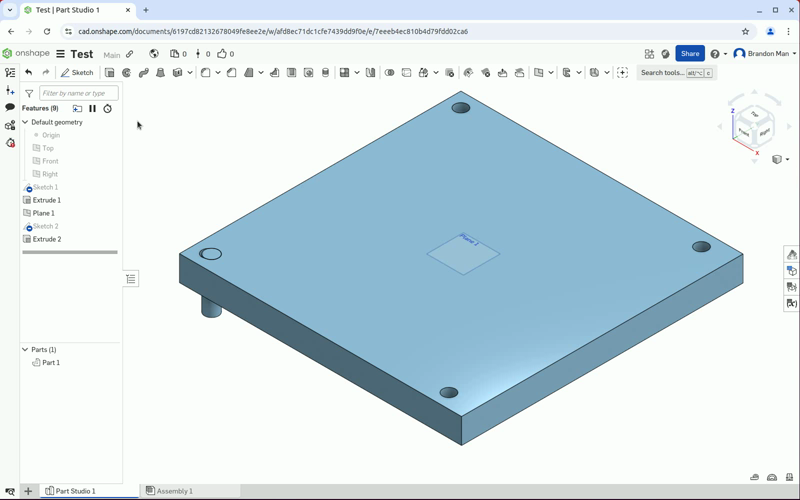
mouse_move(73, 189)
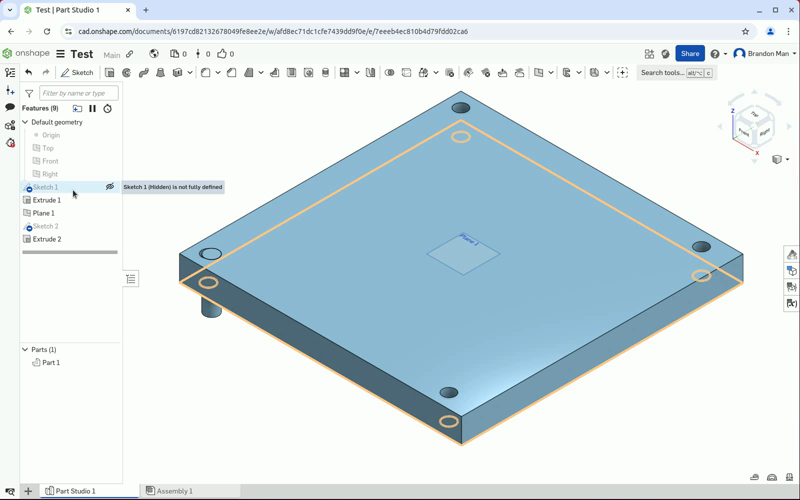
click(73, 189)